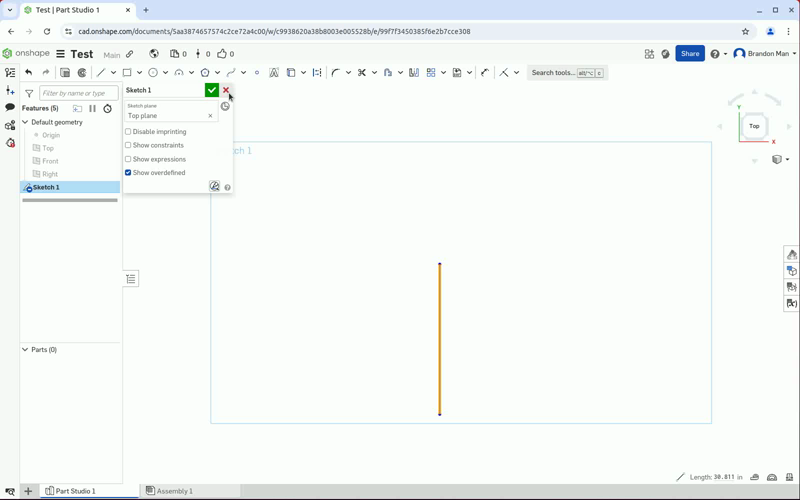
key(shift+h)
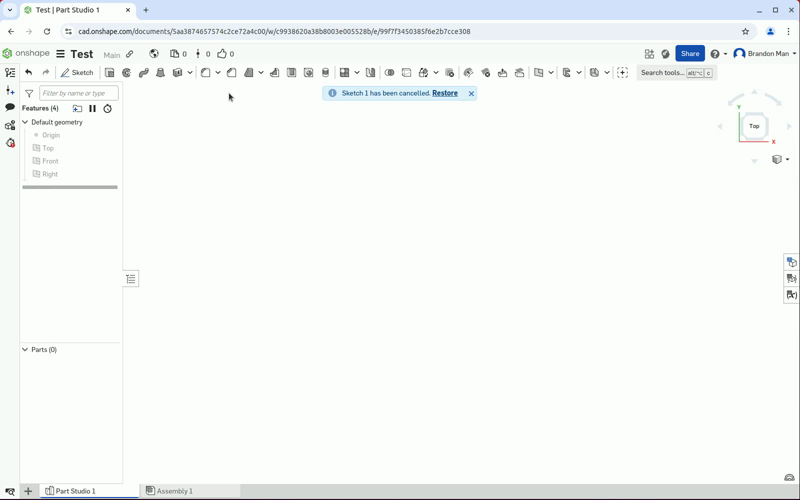
mouse_move(73, 352)
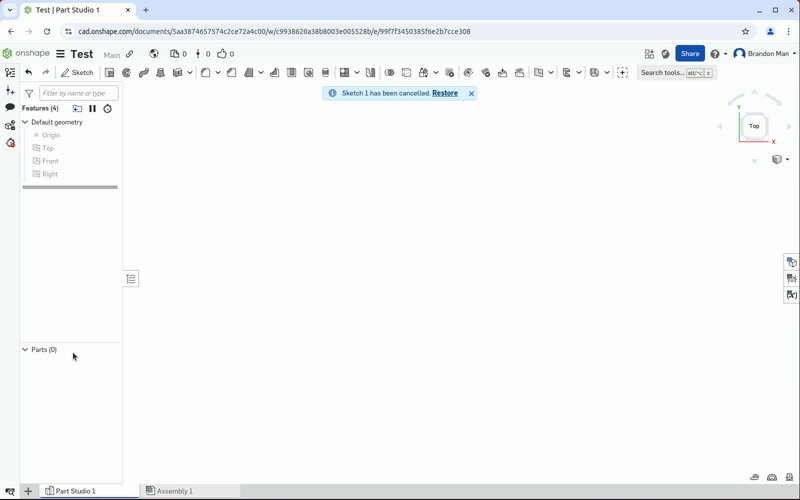
key(y)
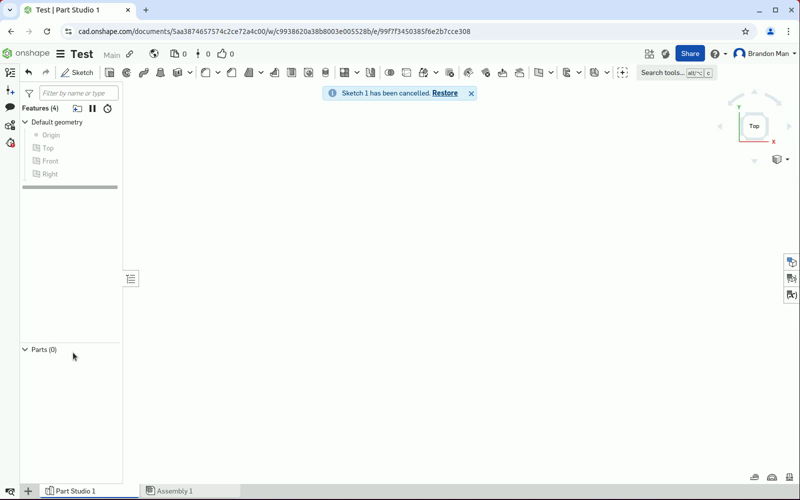
key(shift+p)
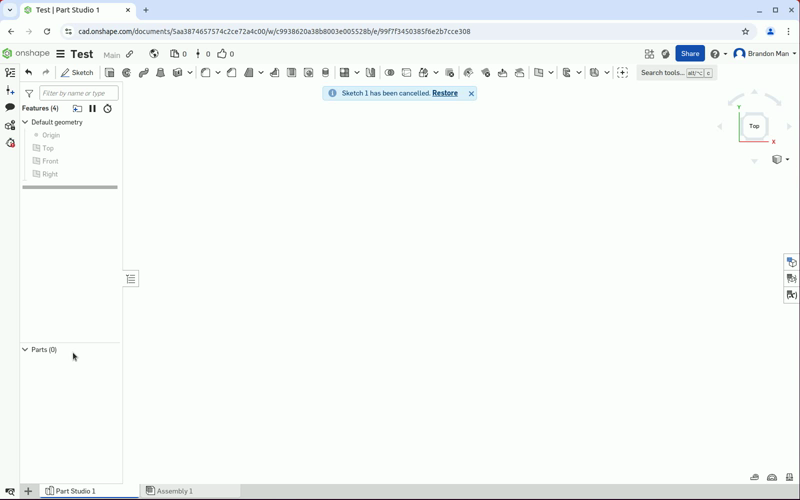
key(space)
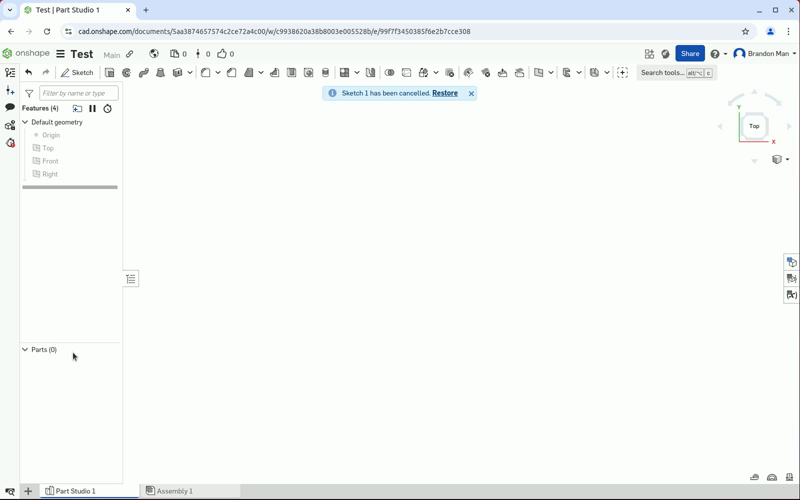
key_down(shift)
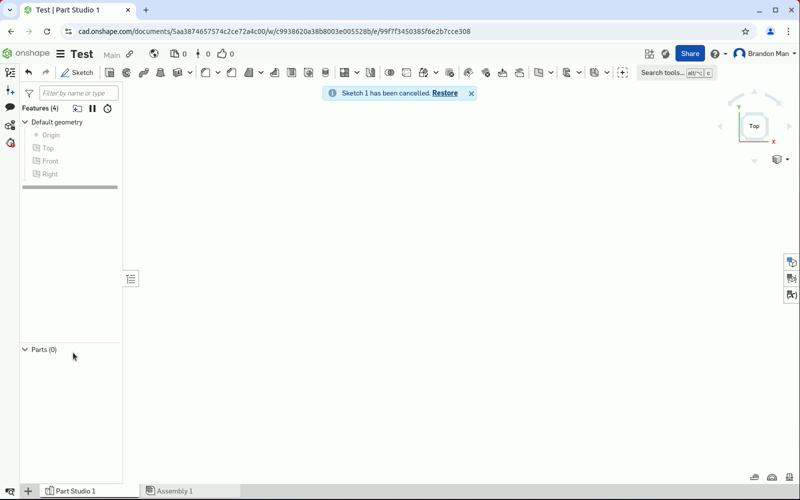
key(up)
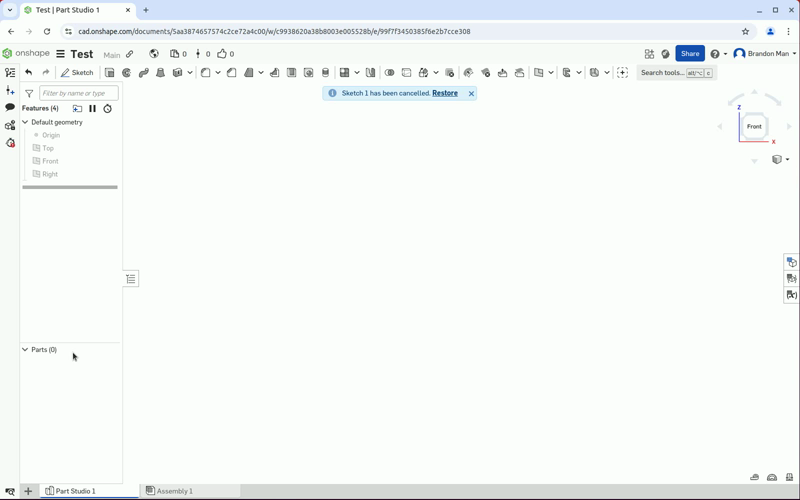
key_up(shift)
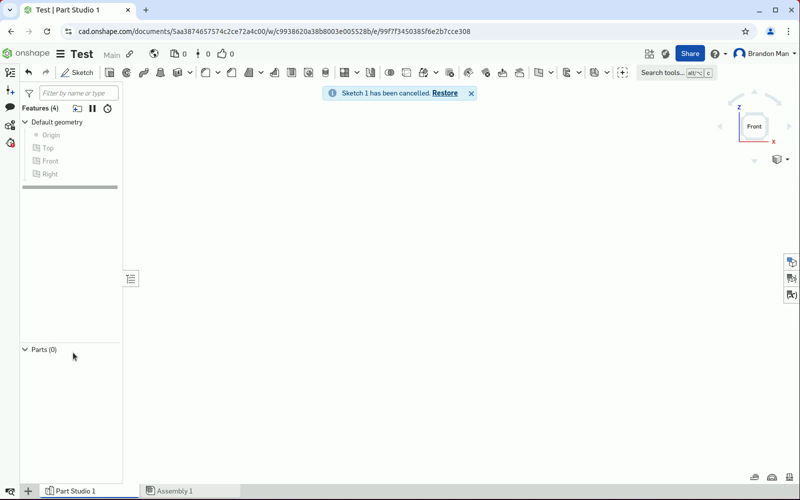
key(space)
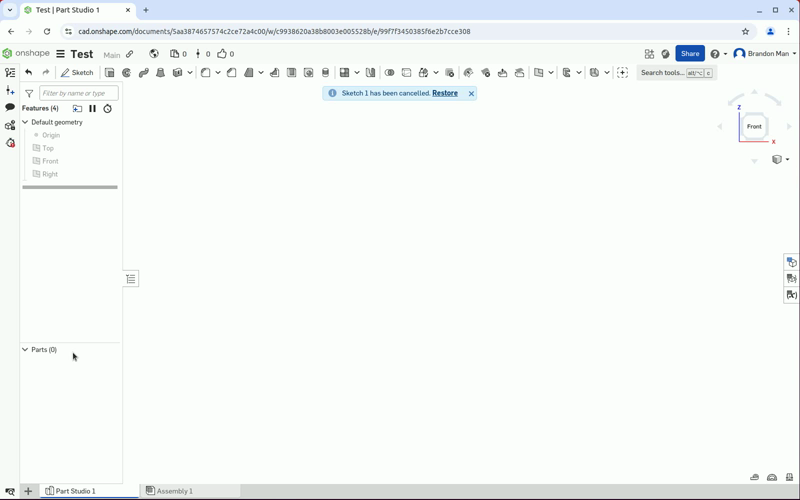
key_down(shift)
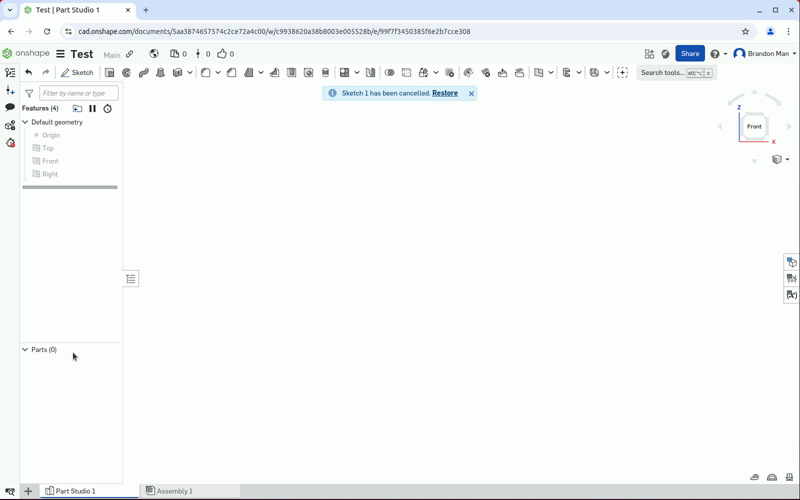
key(left)
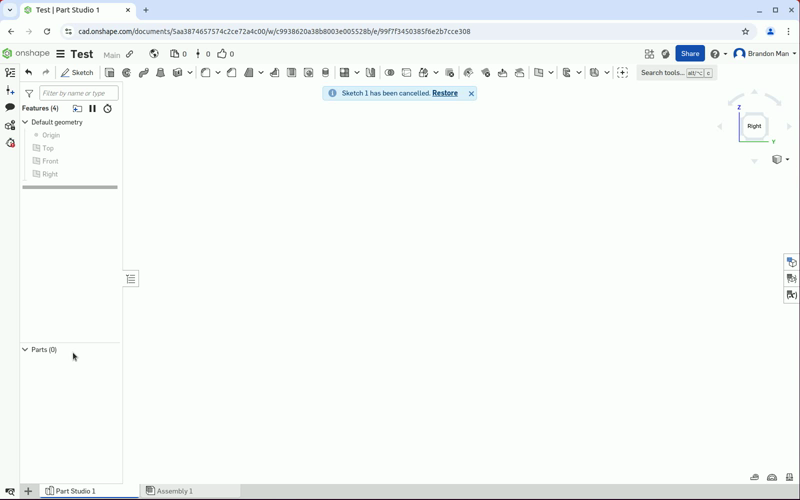
key_up(shift)
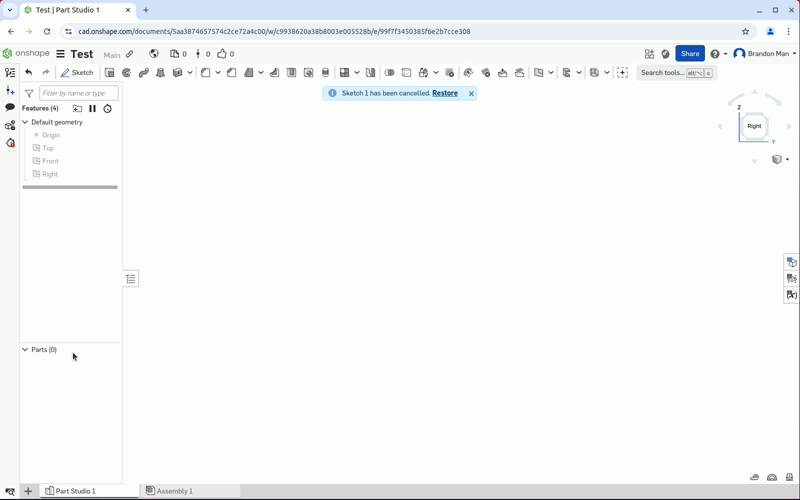
mouse_move(73, 352)
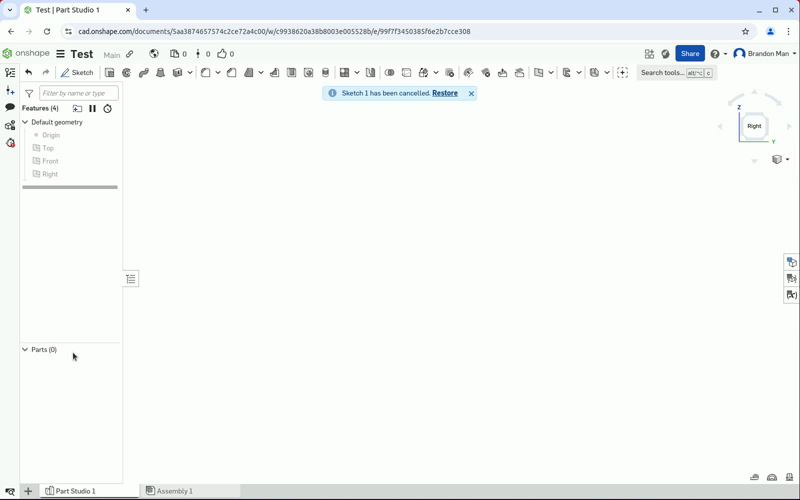
key(shift+y)
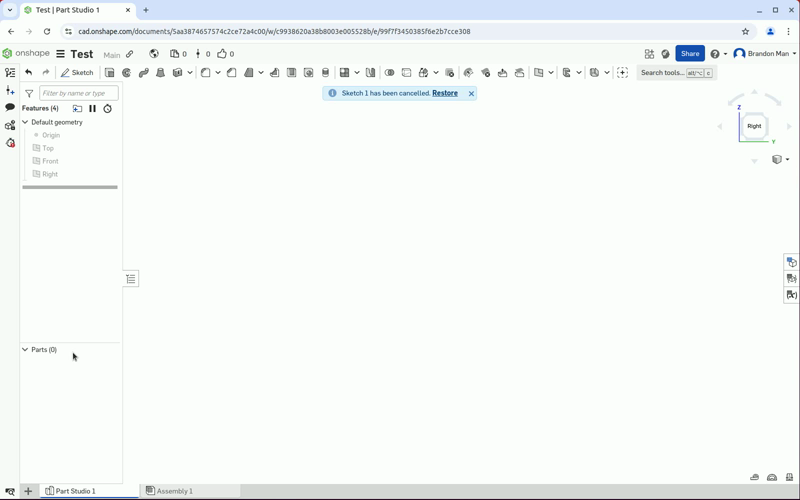
key(shift+s)
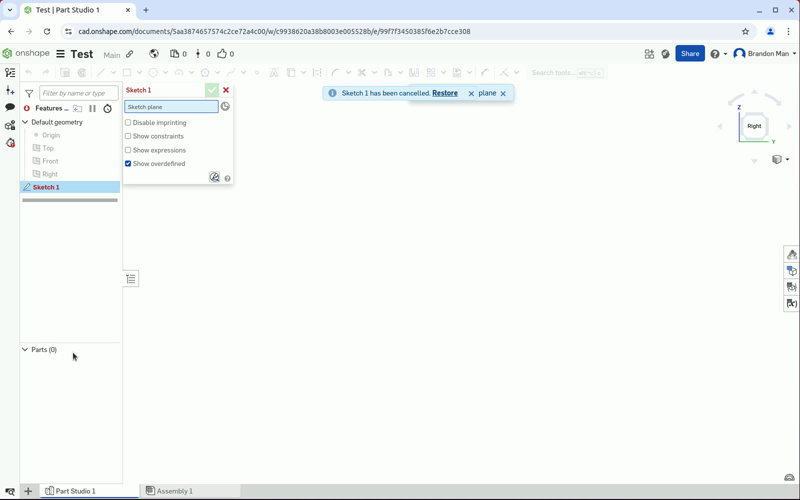
mouse_move(73, 176)
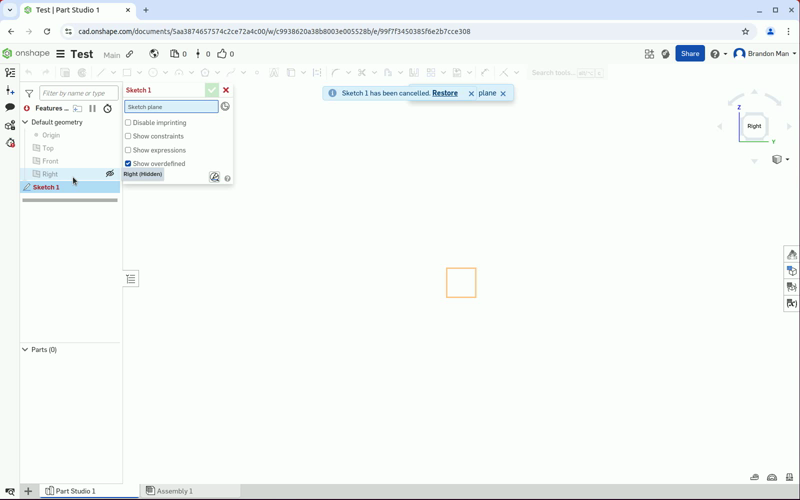
click(73, 176)
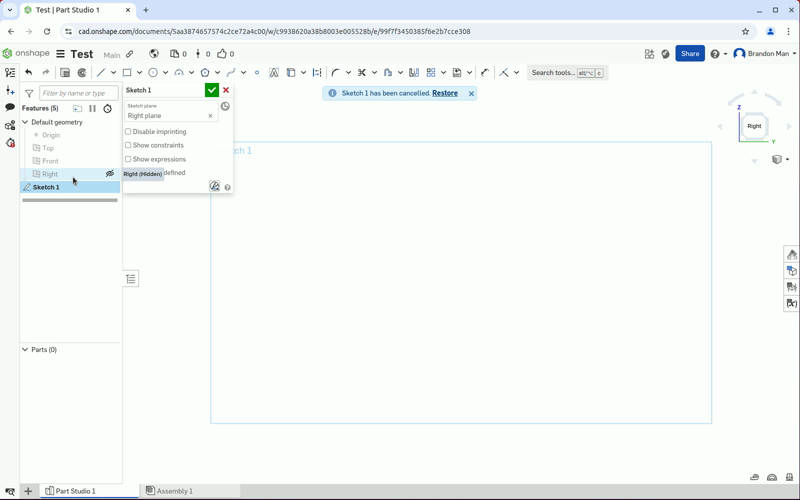
mouse_move(73, 352)
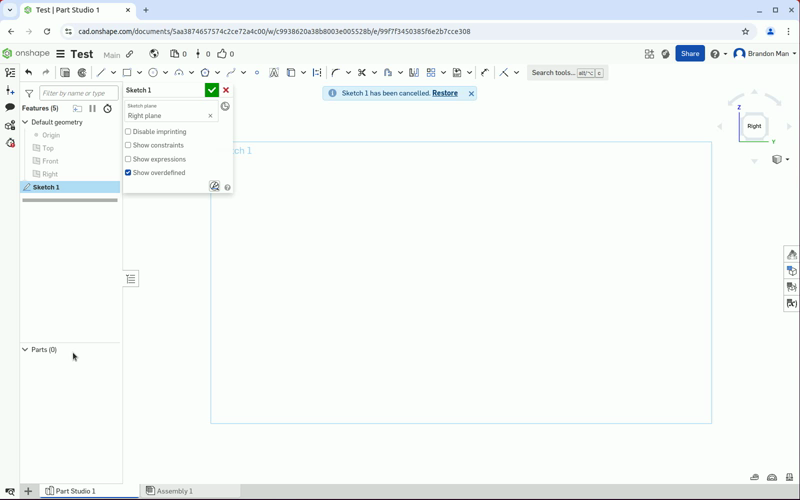
key(y)
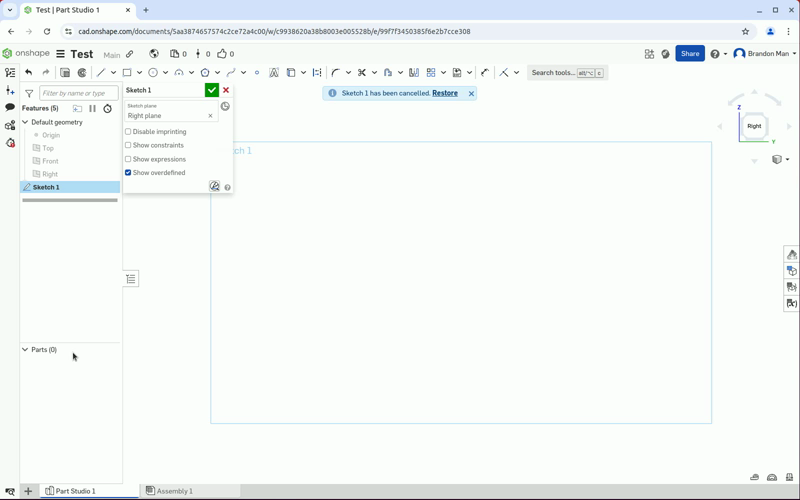
key(c)
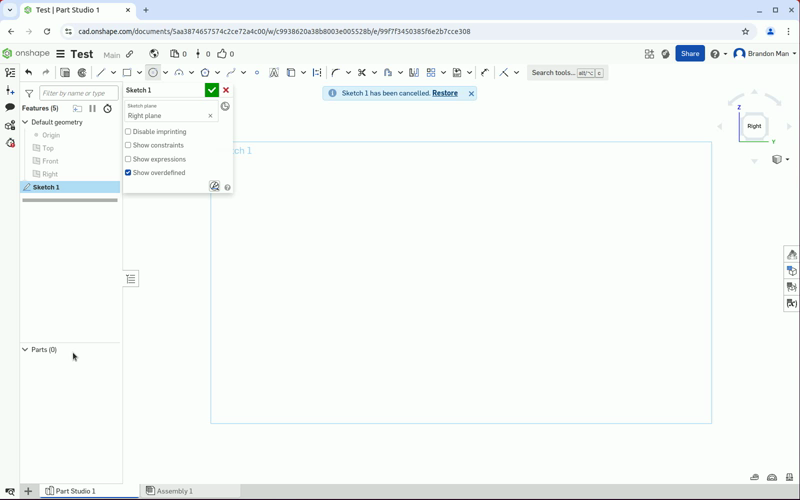
key_down(shift)
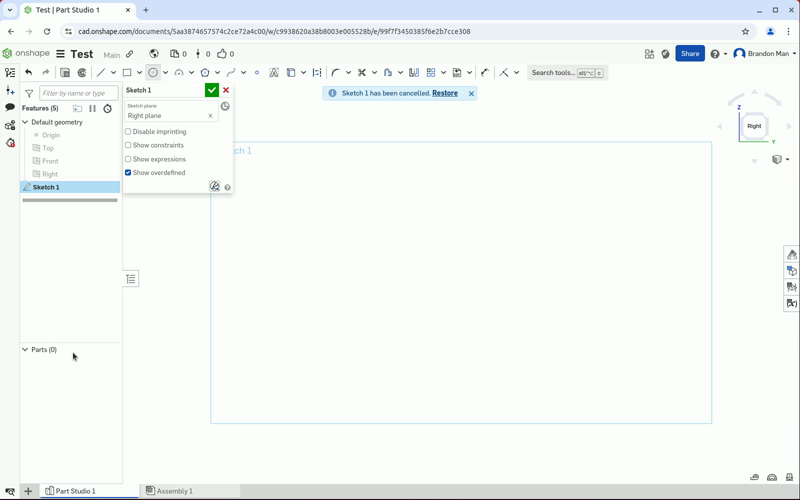
mouse_move(461, 282)
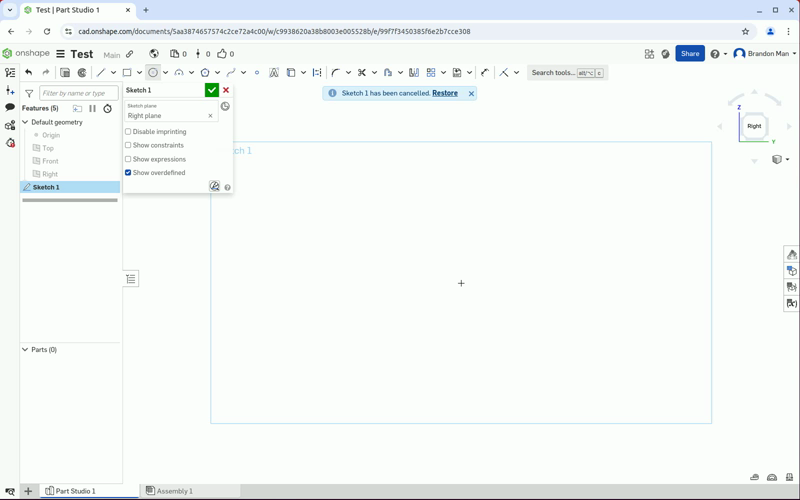
click(461, 282)
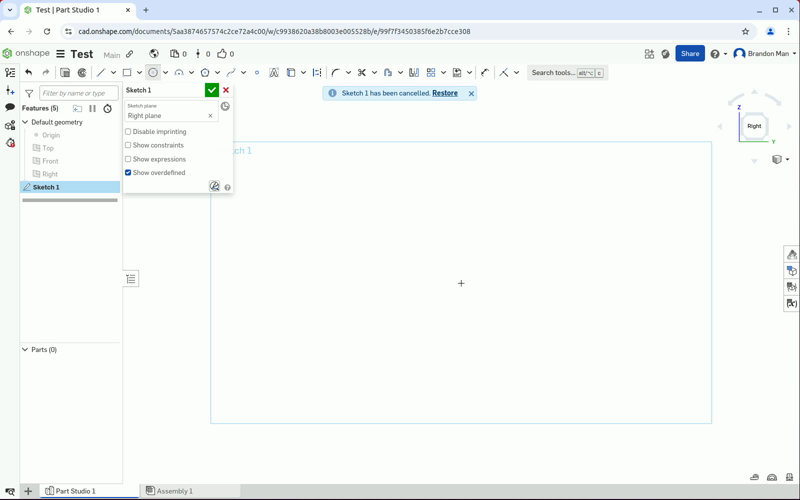
key_up(shift)
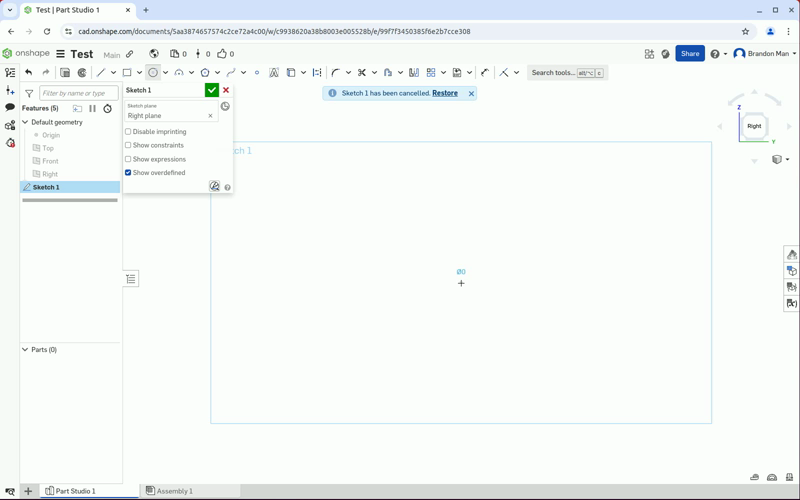
mouse_move(466, 282)
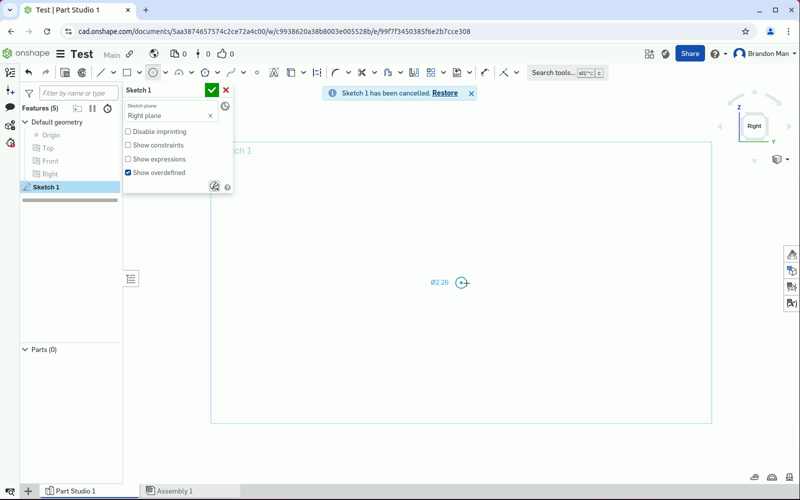
click(466, 282)
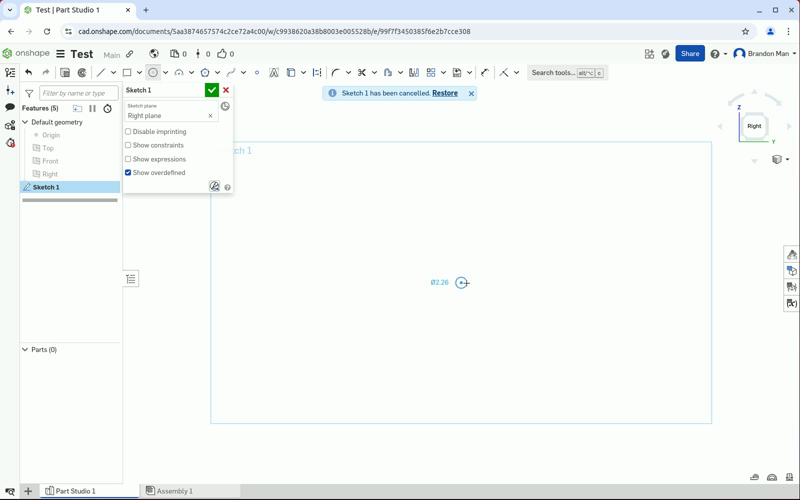
key(esc)
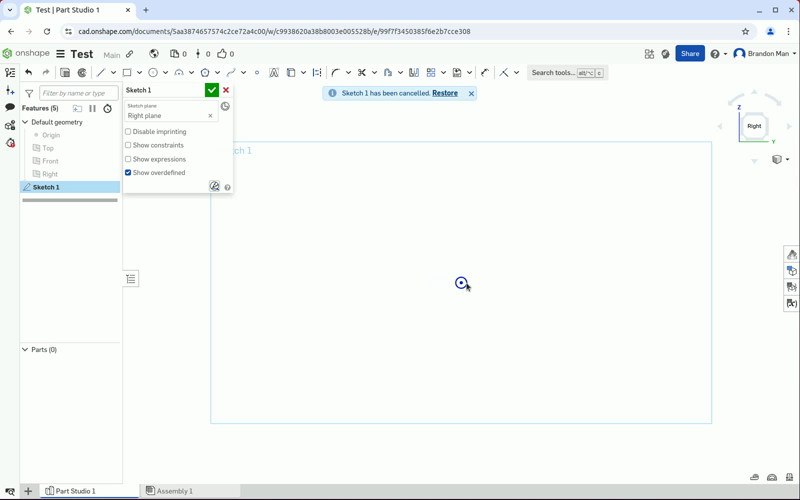
mouse_move(457, 281)
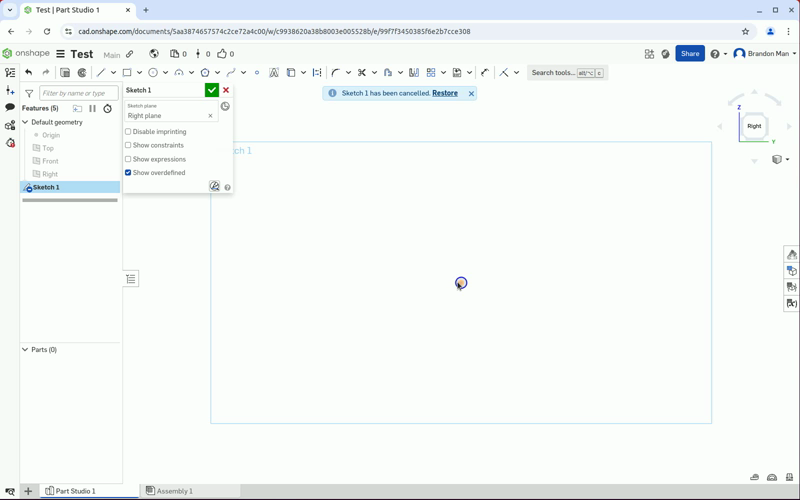
scroll(6)
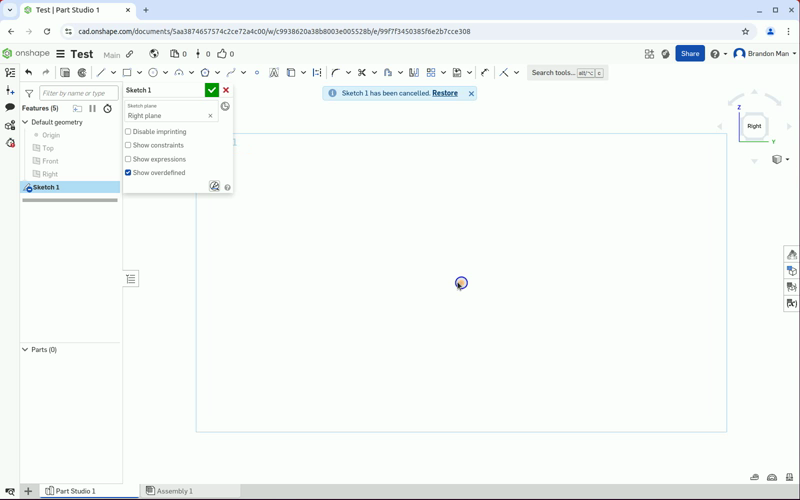
scroll(6)
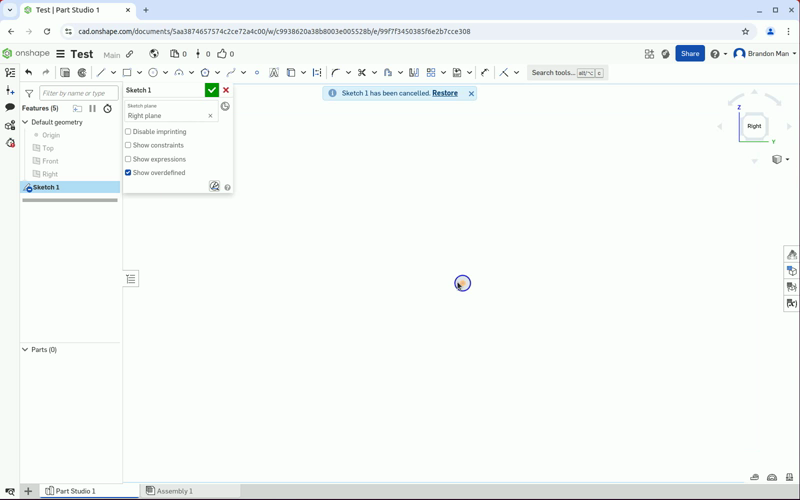
scroll(6)
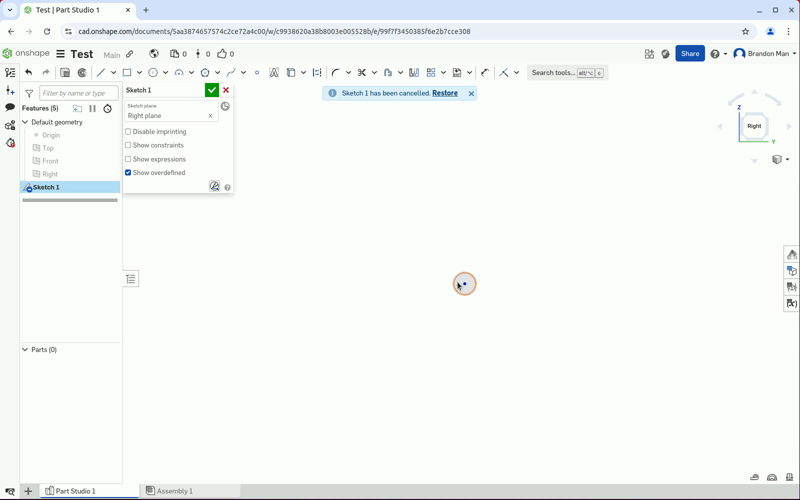
scroll(6)
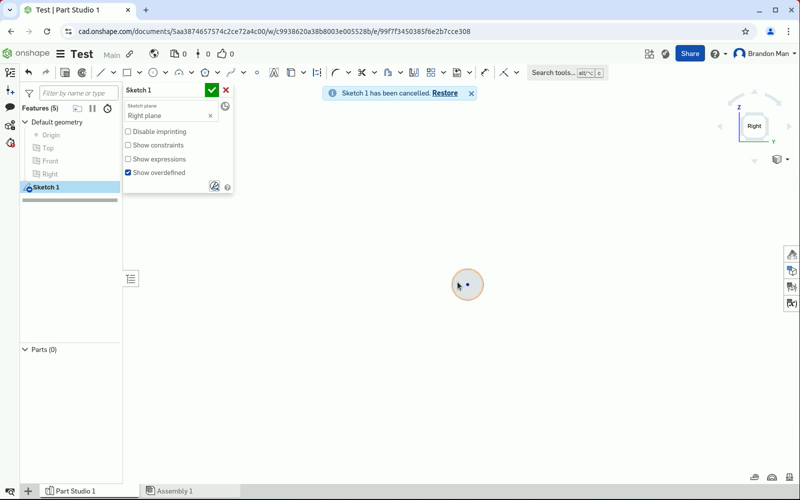
scroll(6)
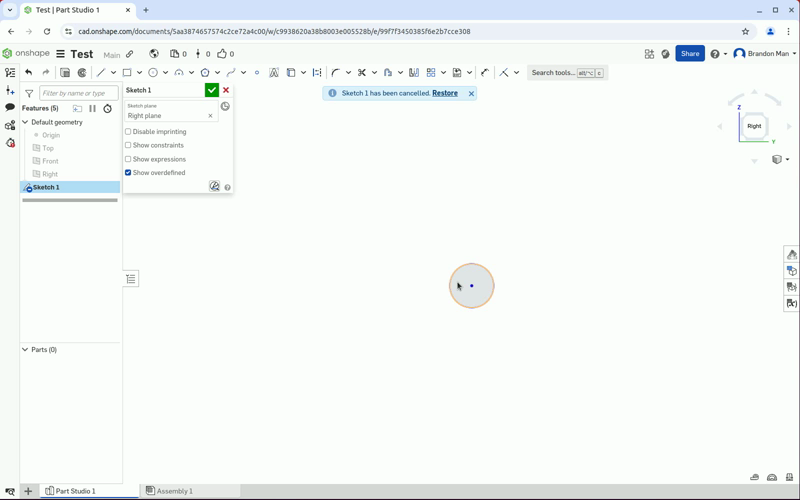
scroll(6)
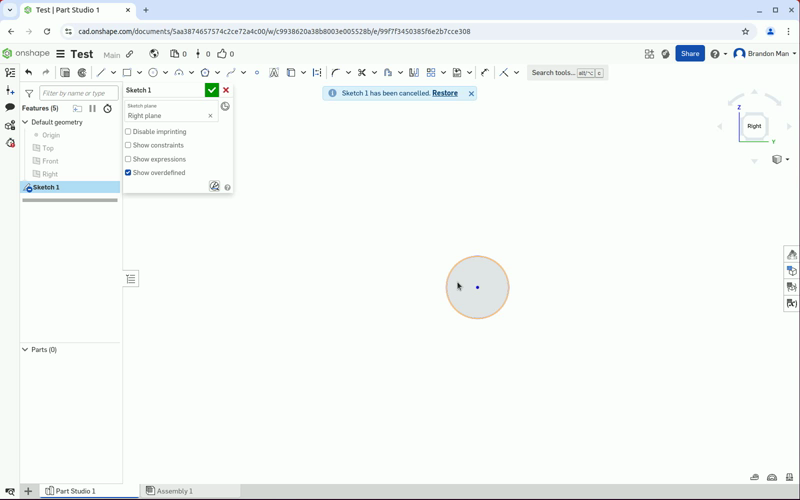
scroll(6)
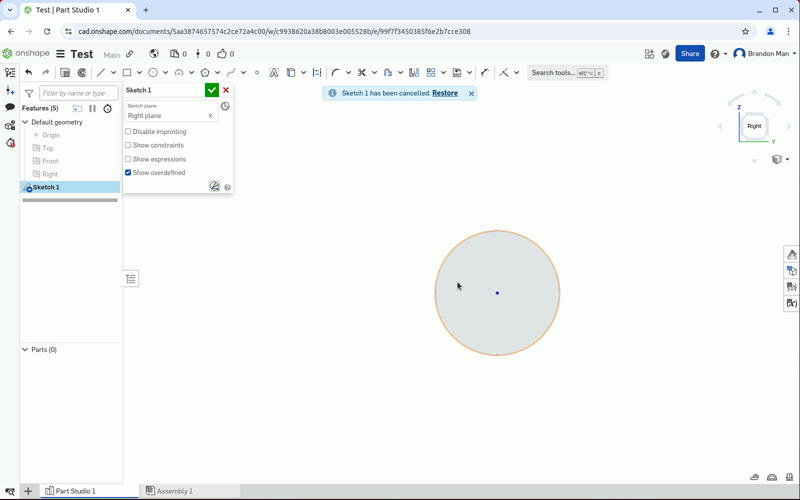
click(457, 281)
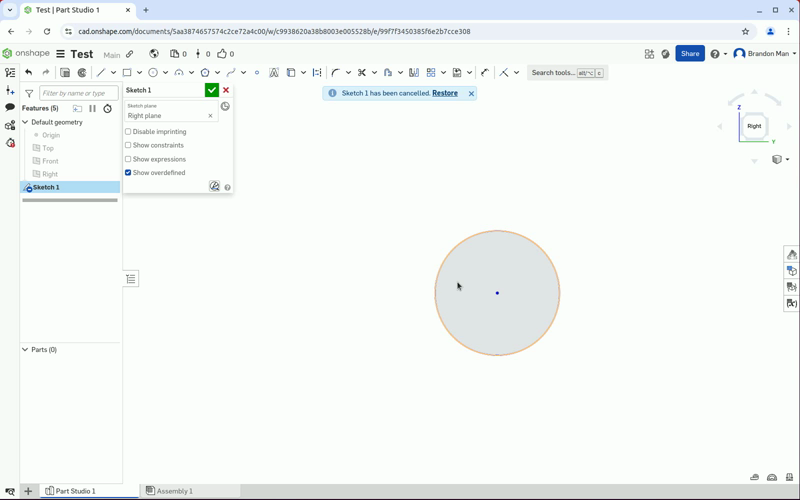
scroll(-6)
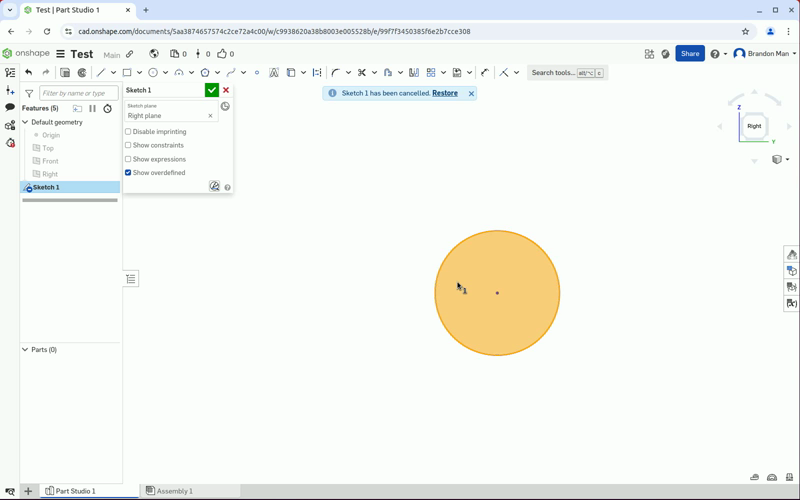
scroll(-6)
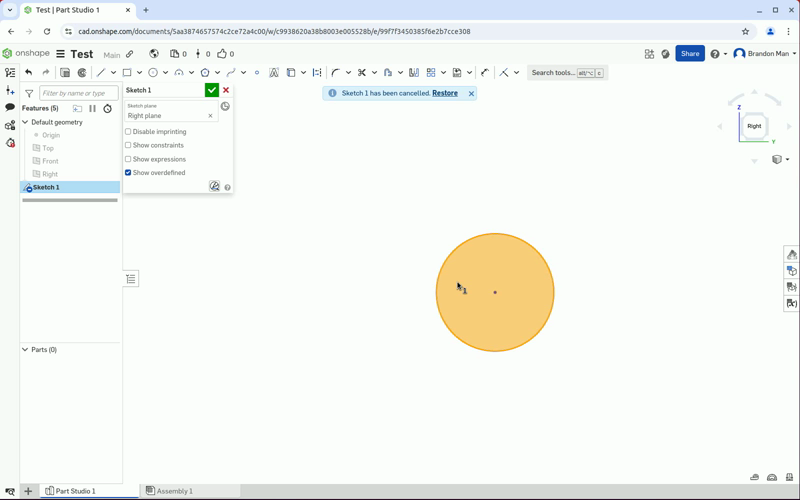
scroll(-6)
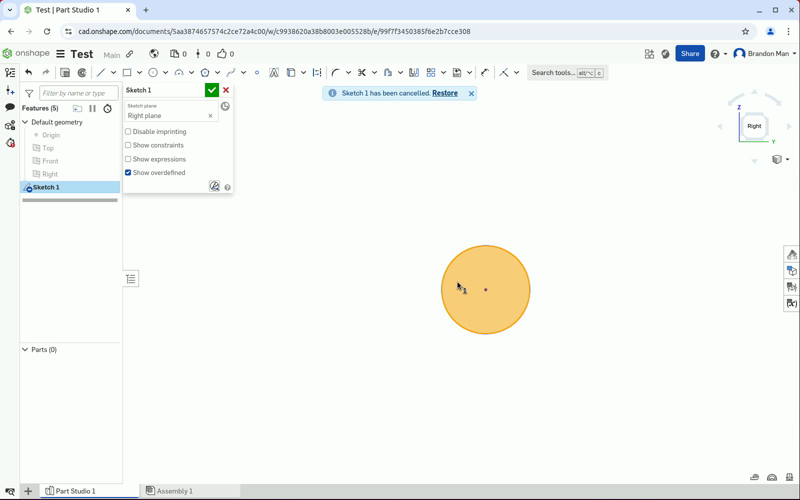
scroll(-6)
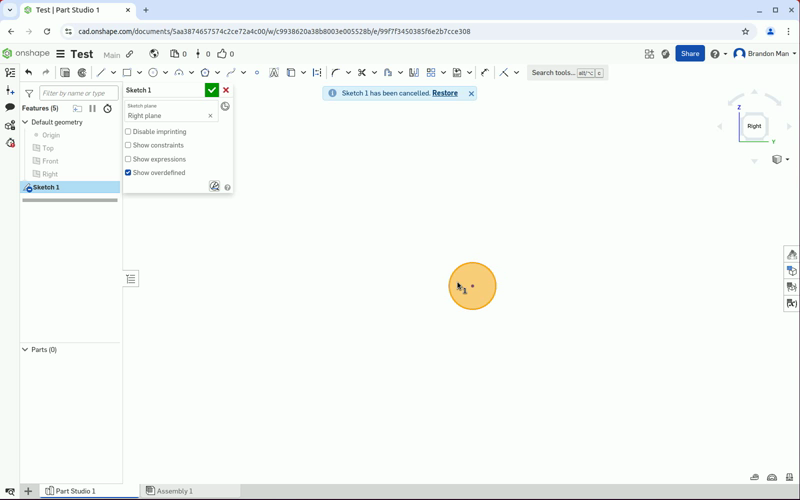
scroll(-6)
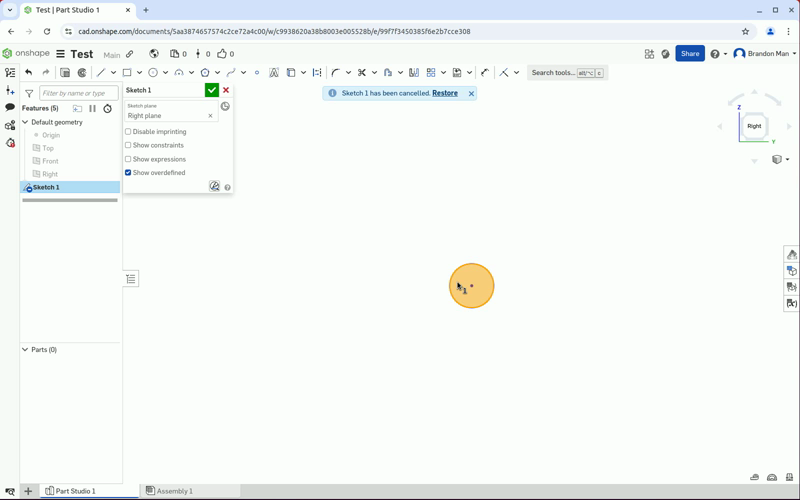
scroll(-6)
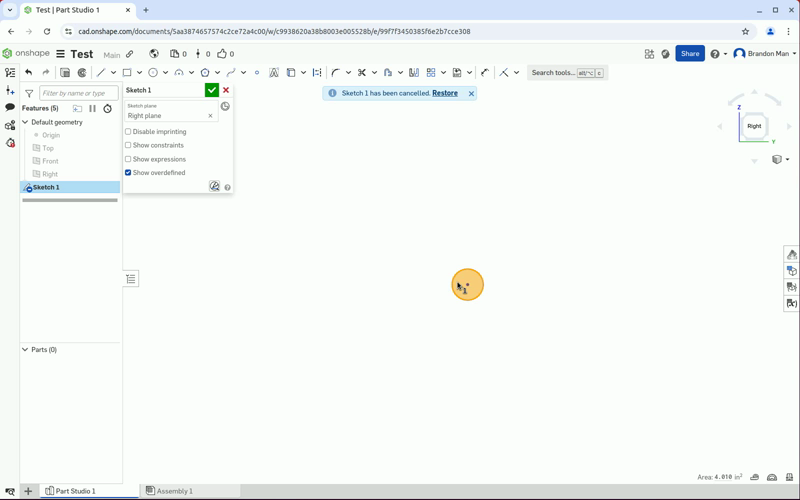
scroll(-6)
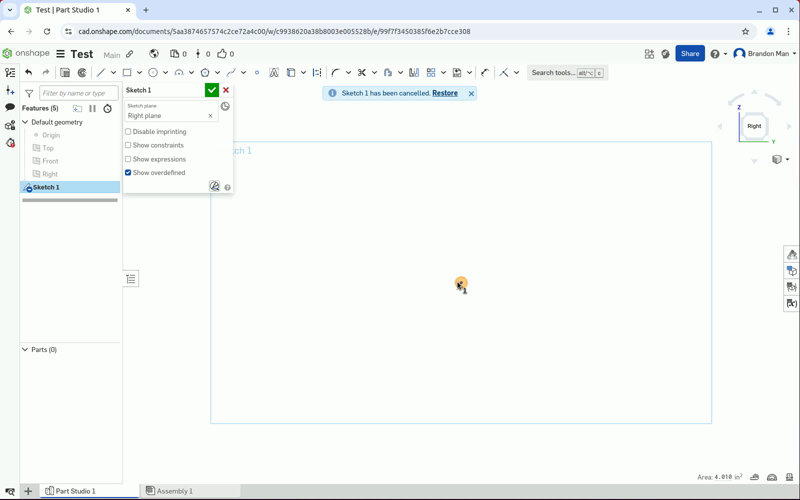
mouse_move(73, 352)
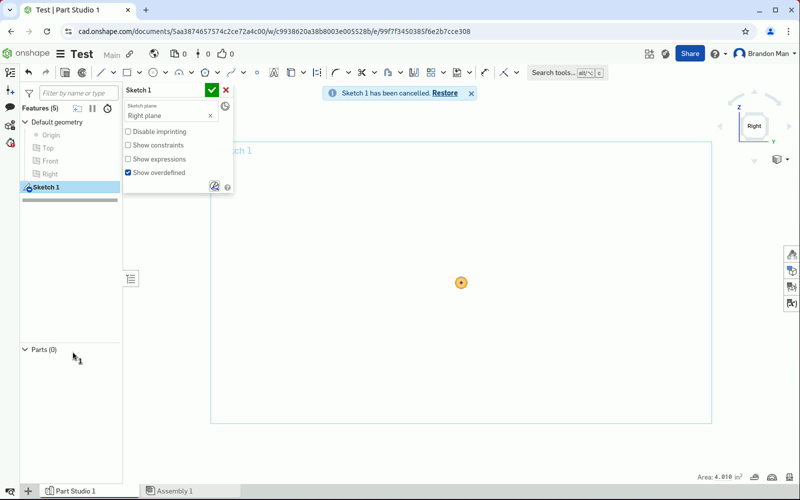
key(shift+y)
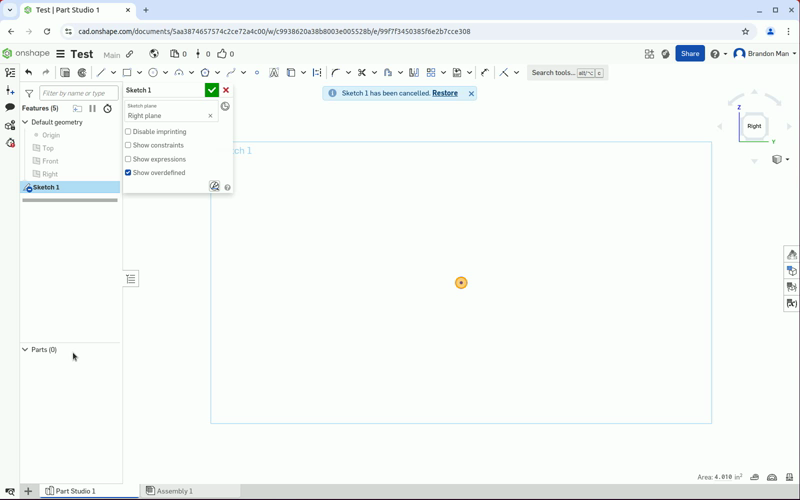
key(shift+e)
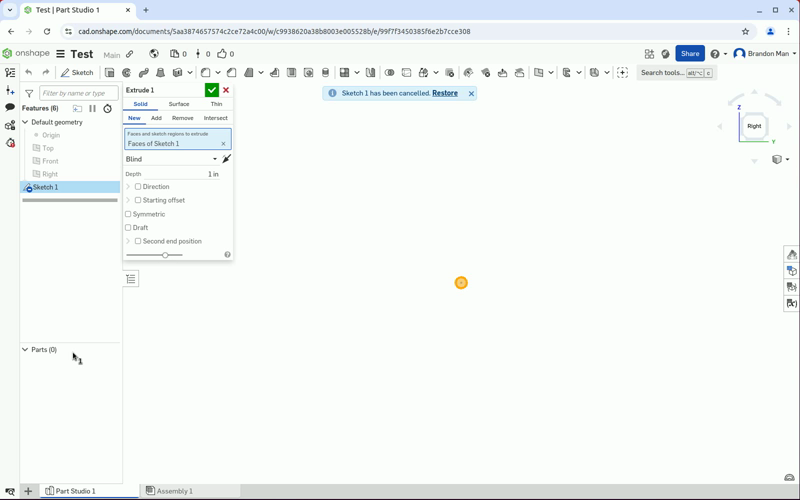
mouse_move(143, 106)
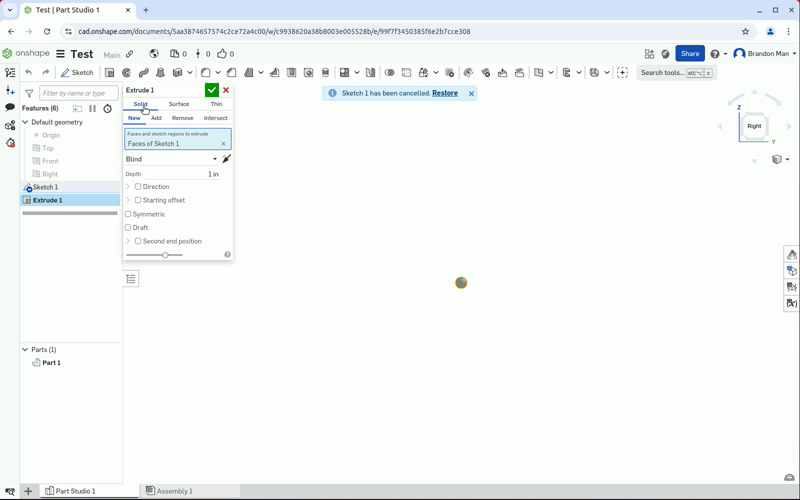
click(143, 106)
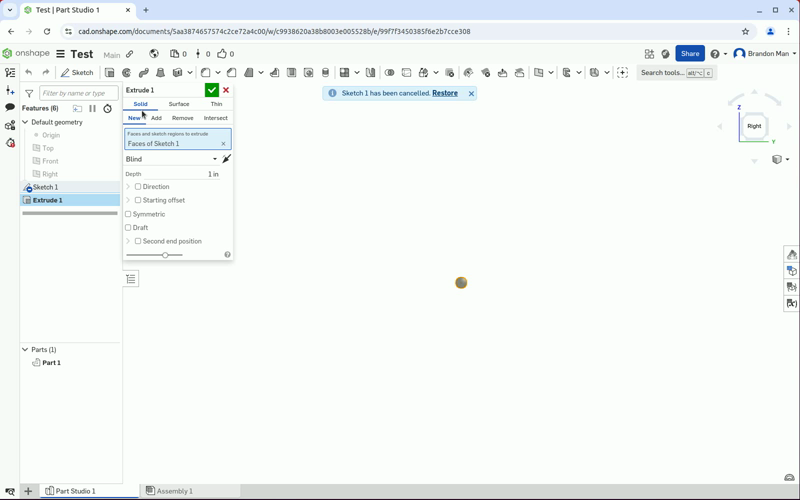
mouse_move(137, 120)
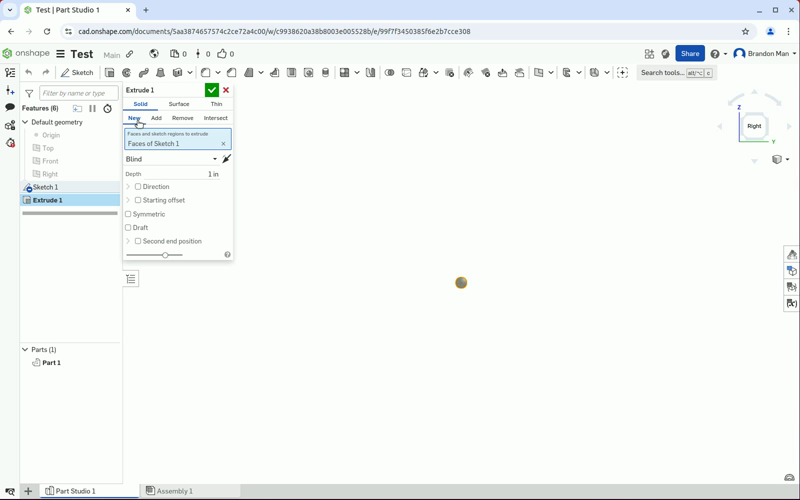
click(137, 120)
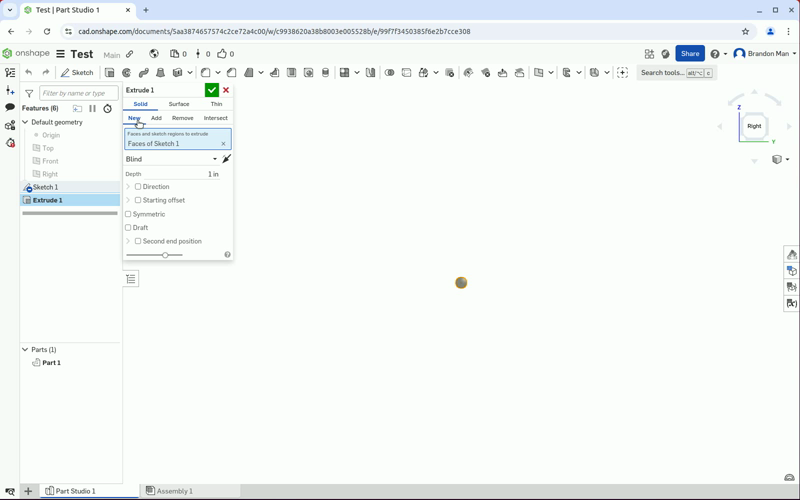
key(tab, 4)
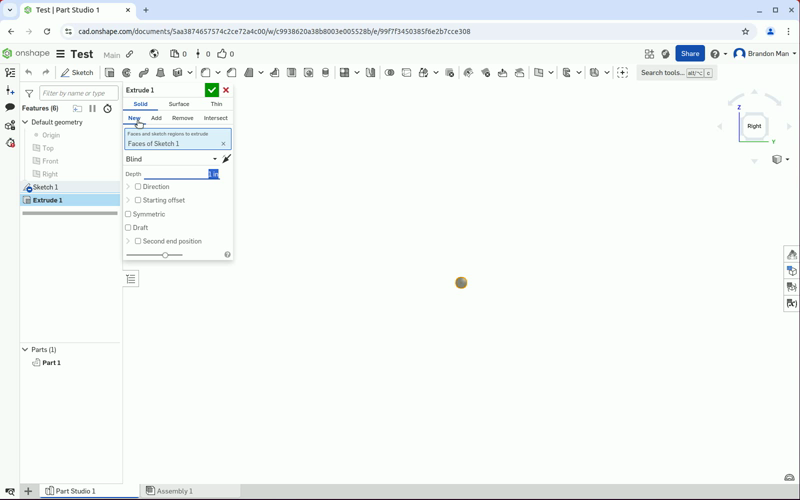
text(20.942)
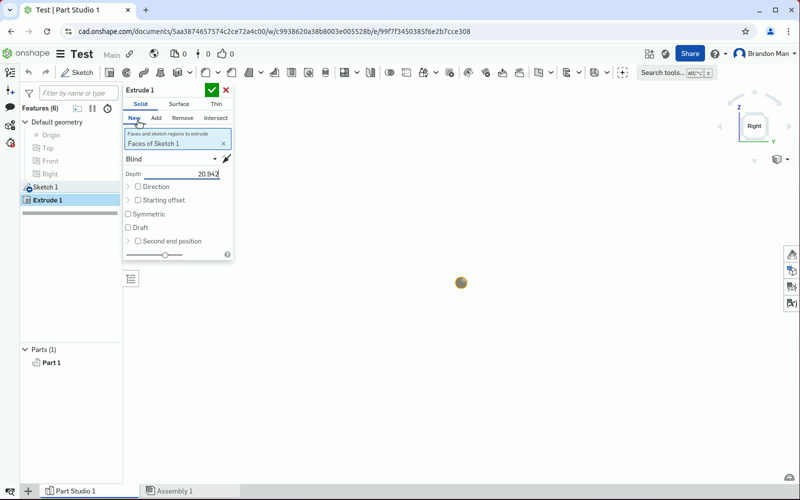
key(enter)
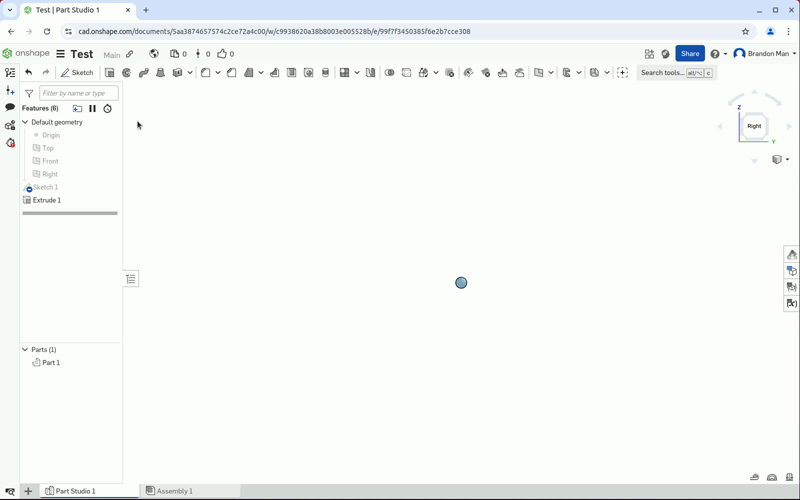
key(shift+h)
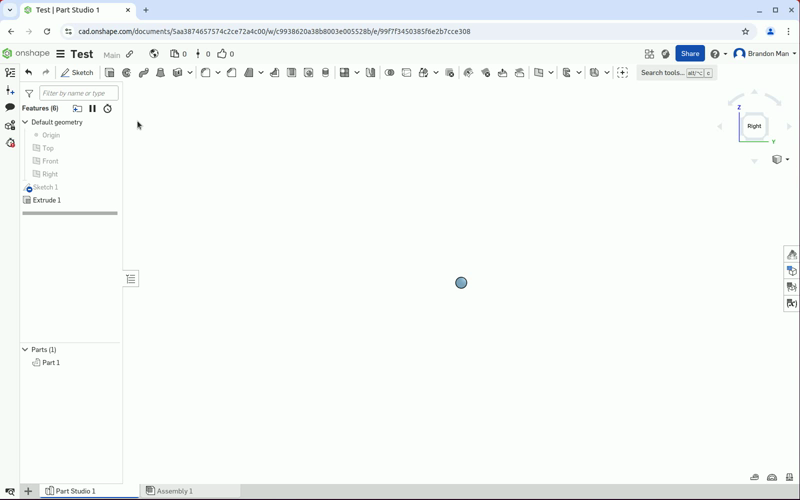
key(shift+h)
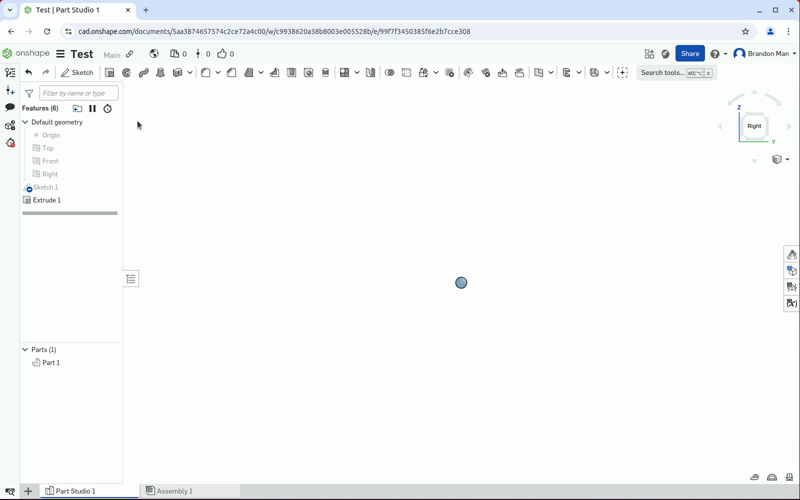
mouse_move(73, 189)
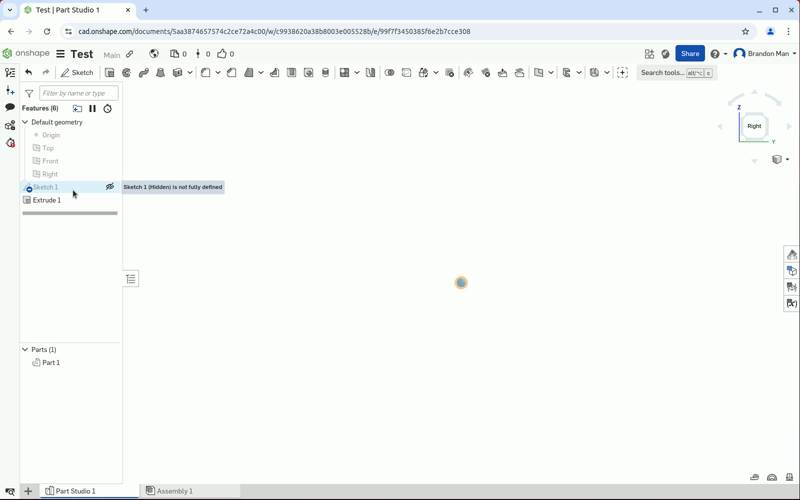
click(73, 189)
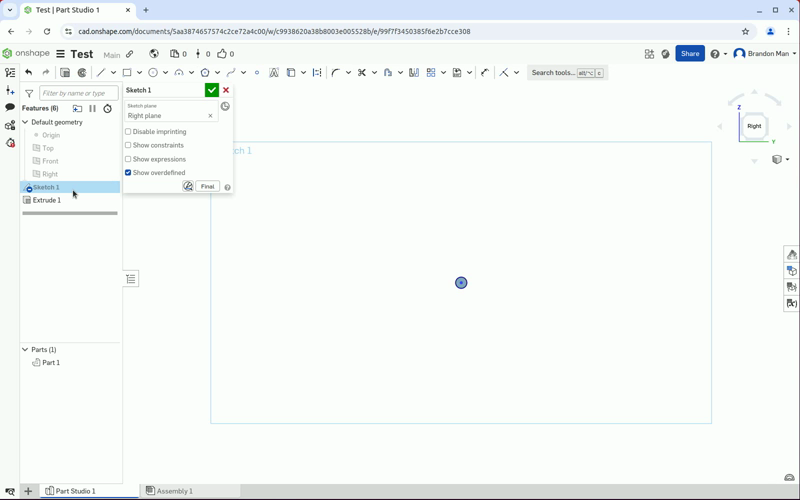
mouse_move(229, 92)
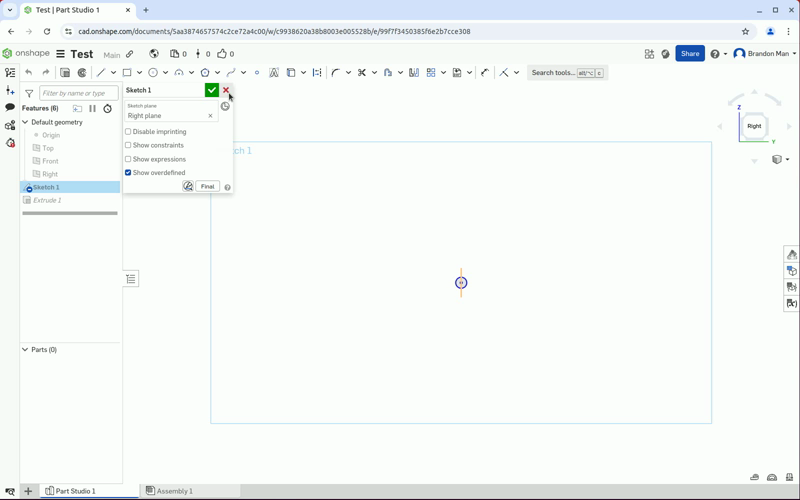
click(229, 92)
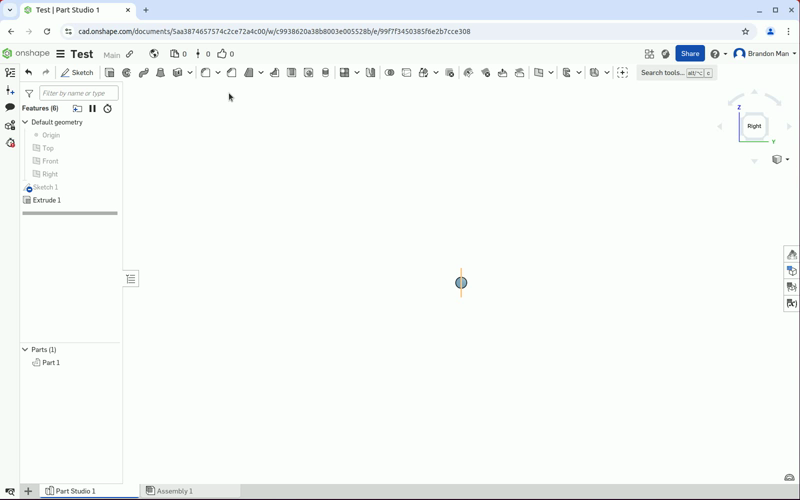
mouse_move(541, 75)
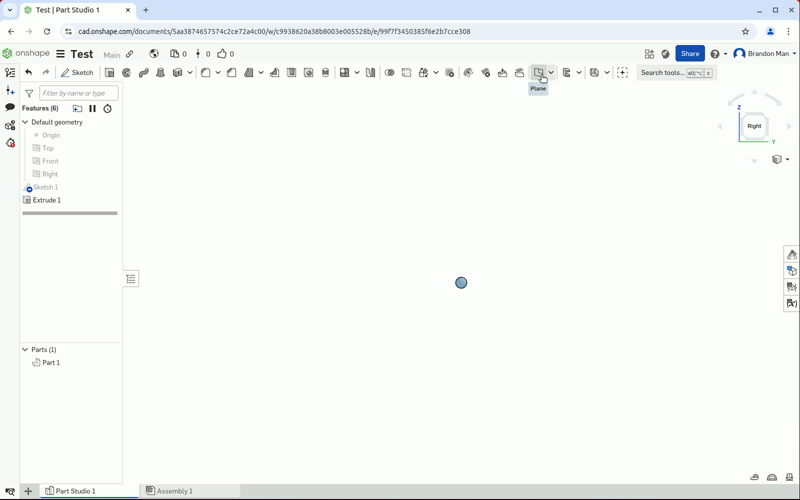
click(541, 75)
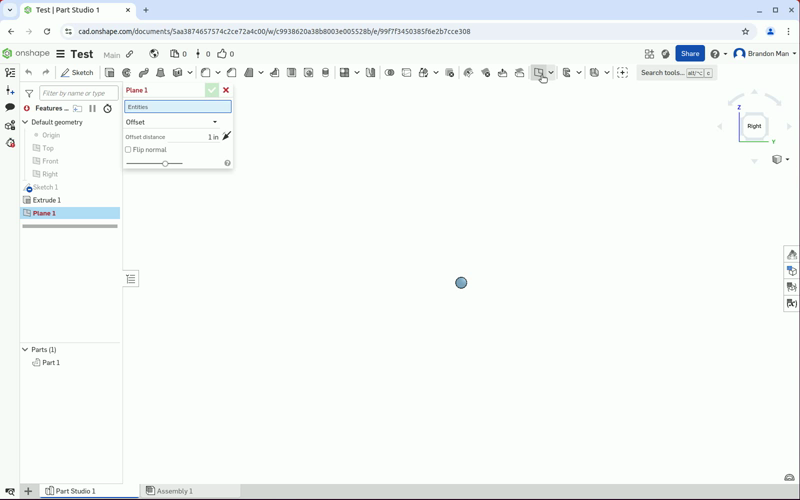
mouse_move(73, 176)
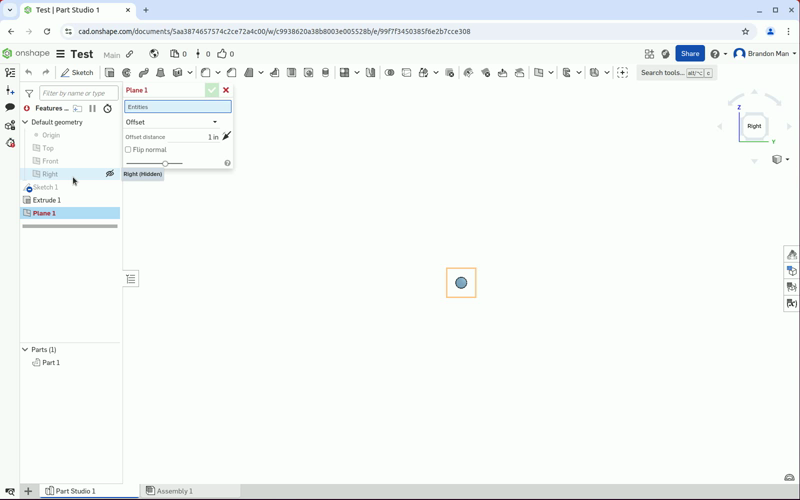
click(73, 176)
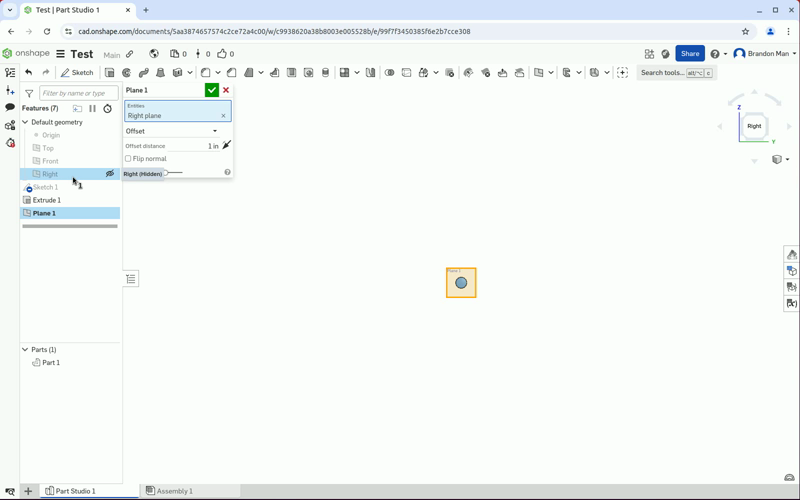
key(tab, 2)
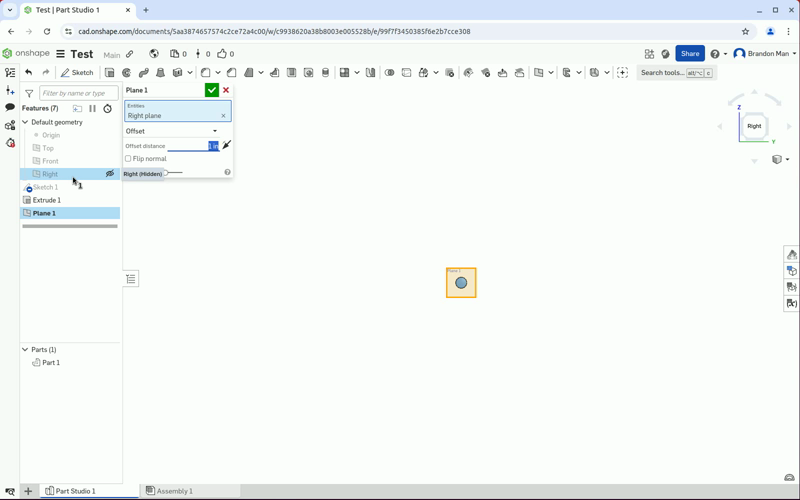
text(20.951)
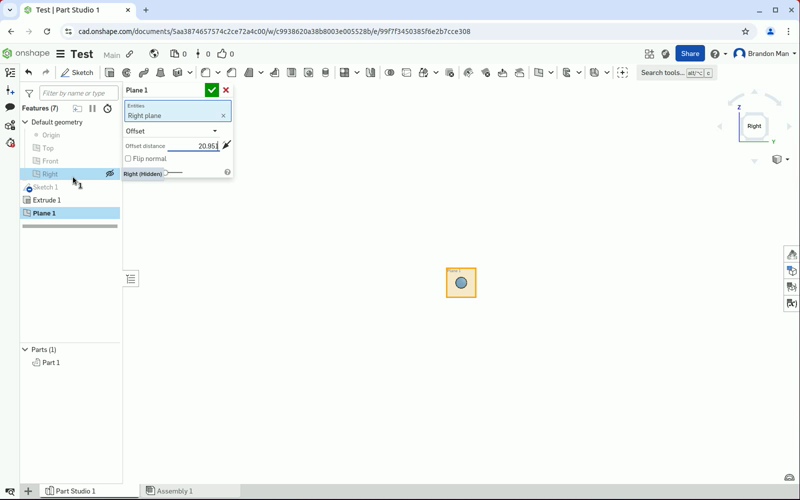
key(enter, 2)
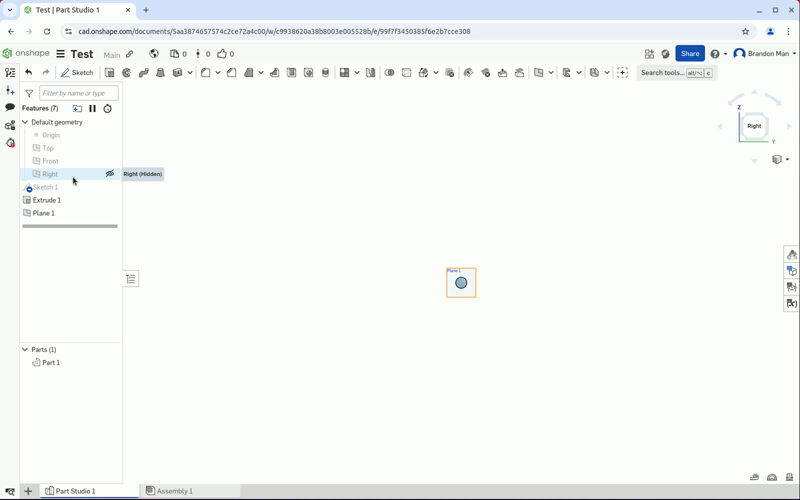
key(shift+s)
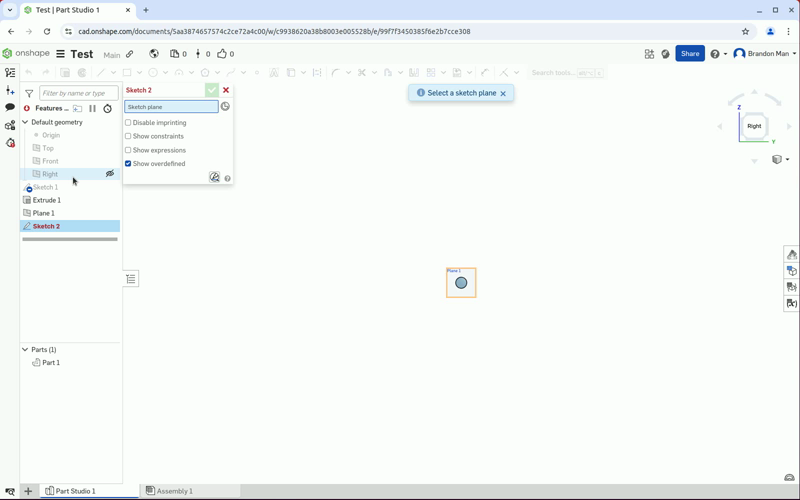
mouse_move(73, 215)
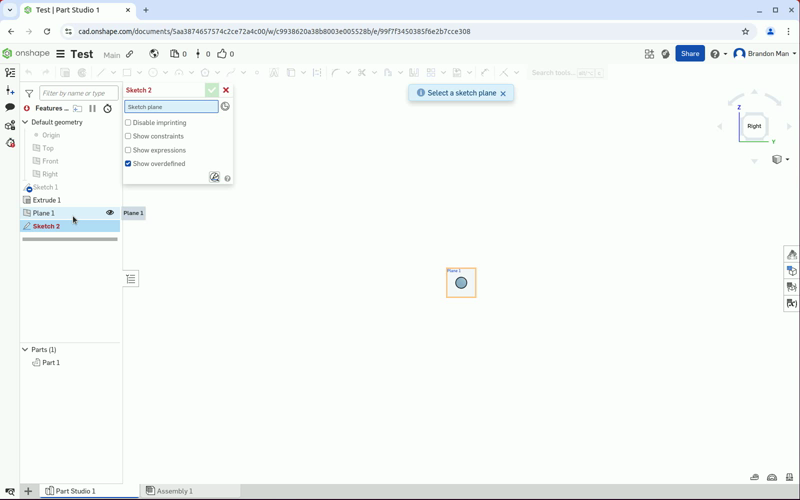
click(73, 215)
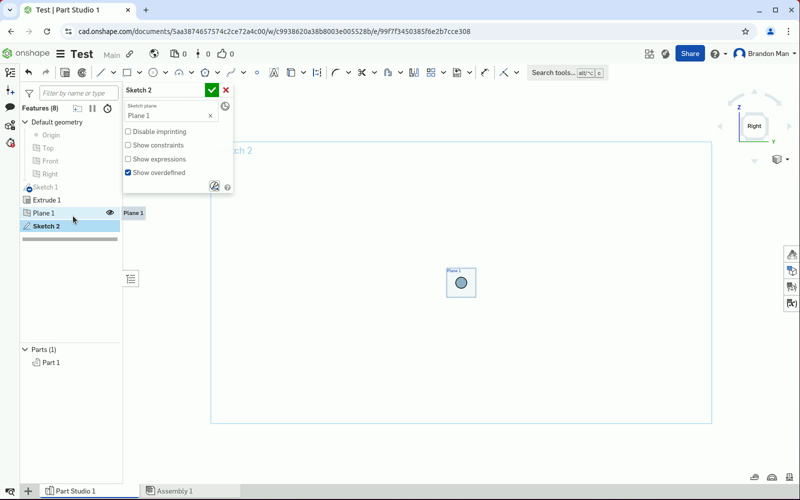
mouse_move(73, 352)
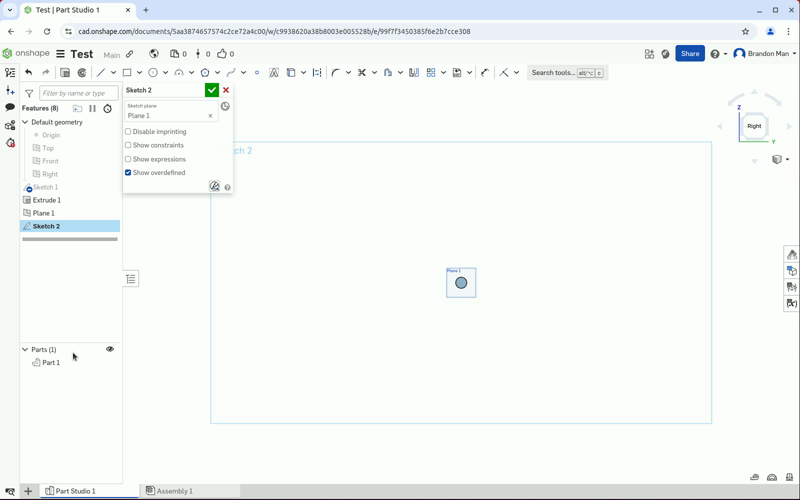
key(y)
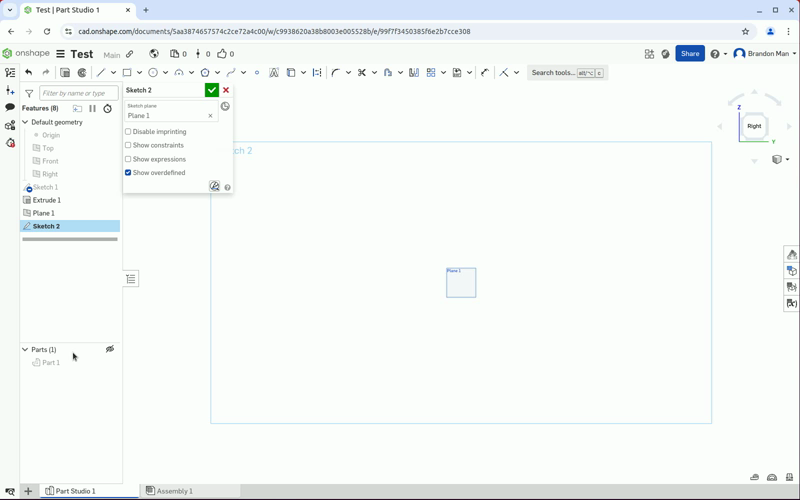
key(c)
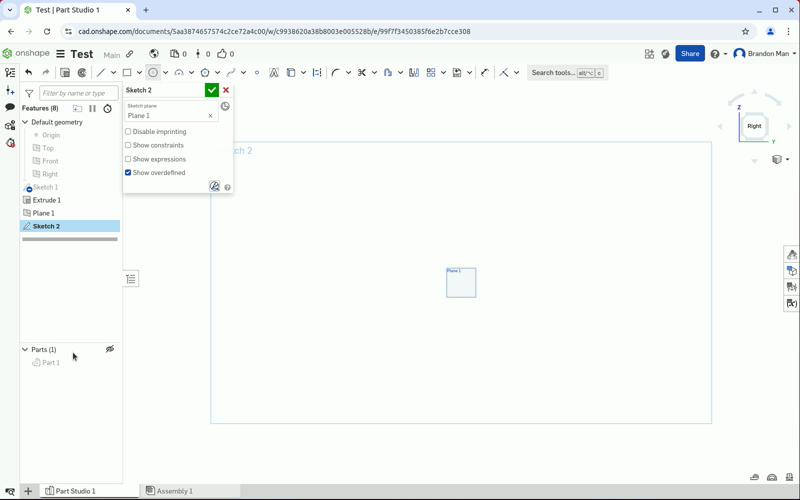
key_down(shift)
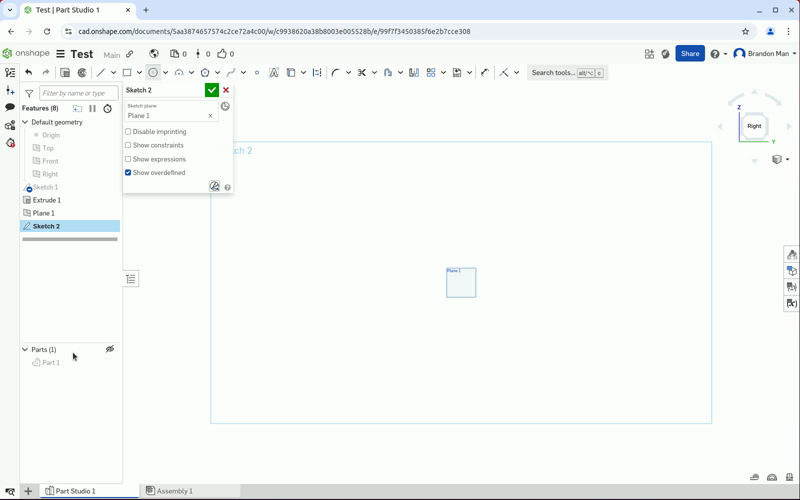
mouse_move(460, 282)
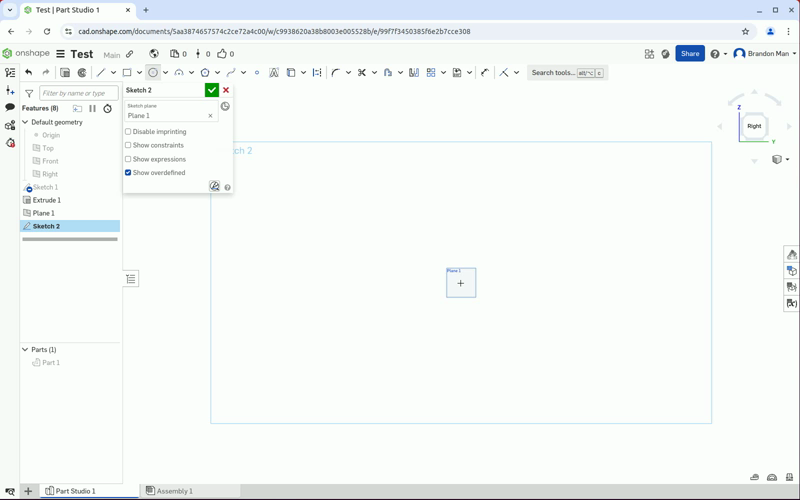
click(460, 282)
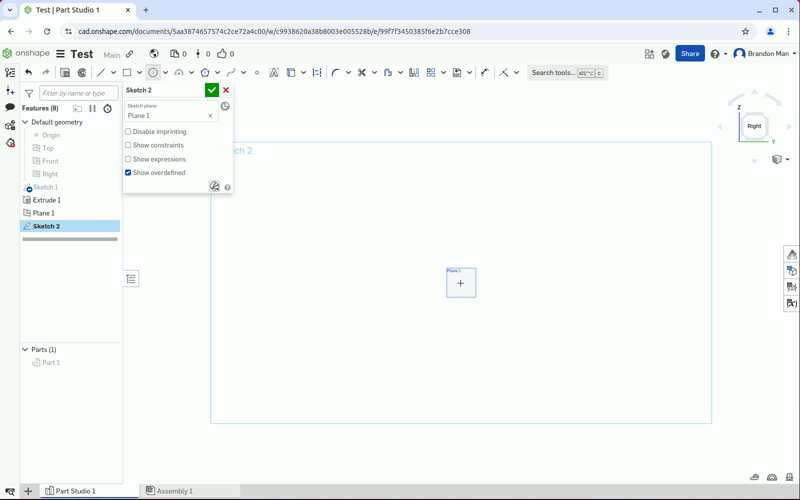
key_up(shift)
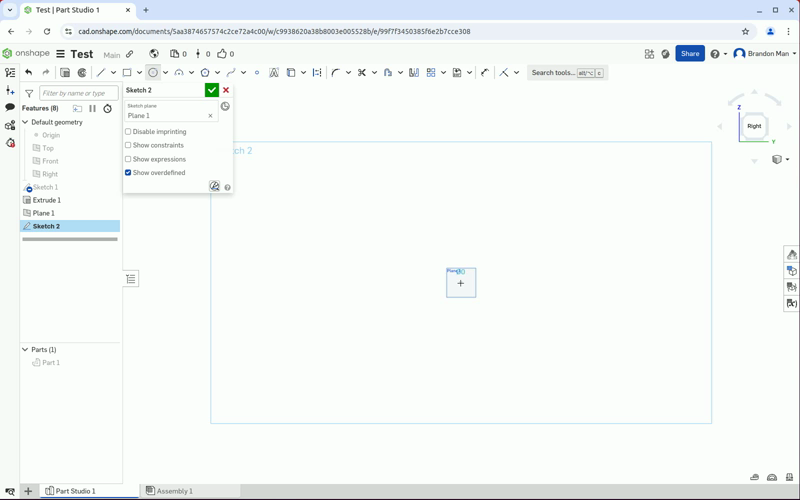
mouse_move(464, 282)
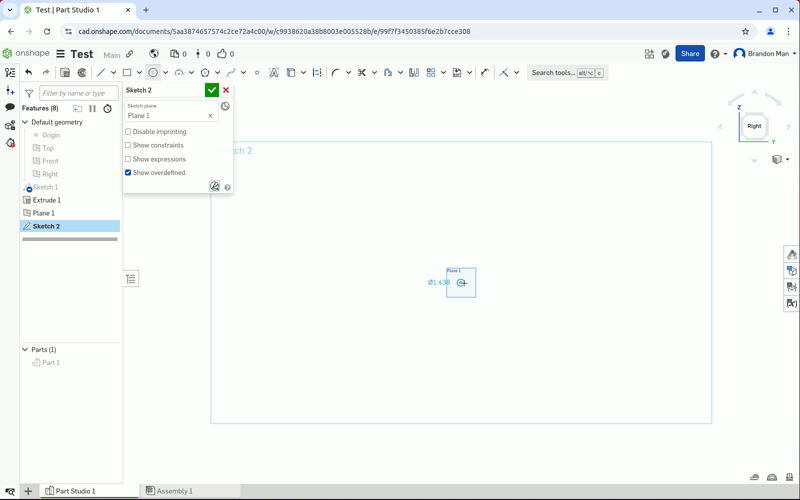
click(464, 282)
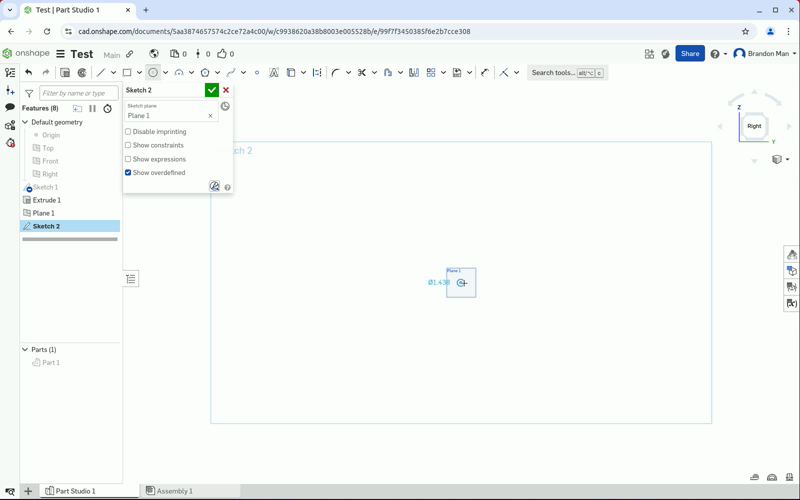
key(esc)
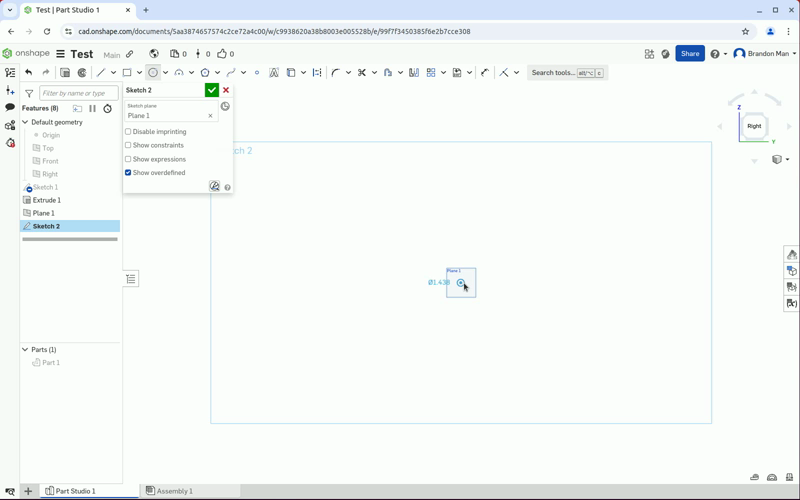
mouse_move(461, 281)
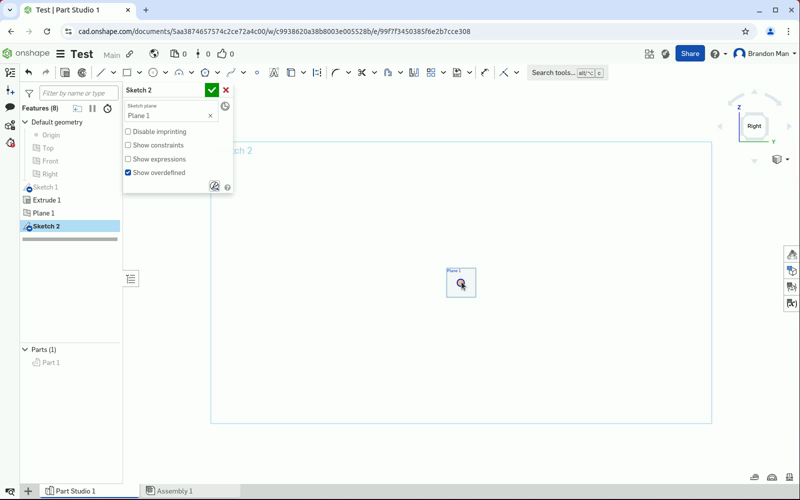
scroll(6)
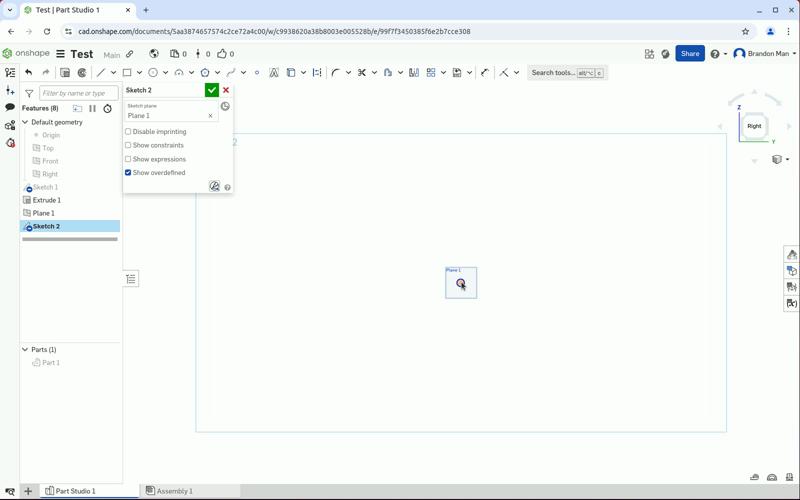
scroll(6)
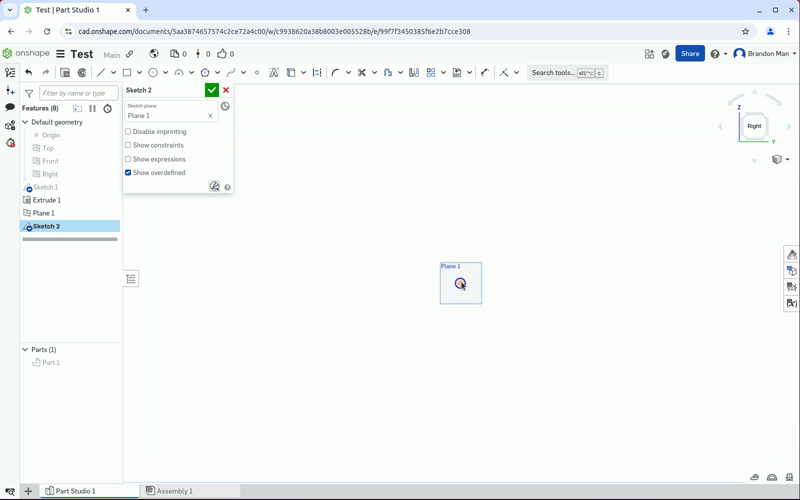
scroll(6)
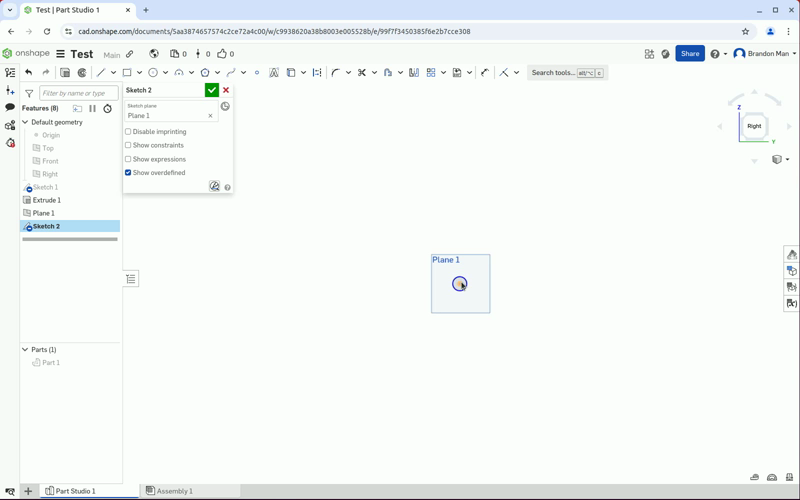
scroll(6)
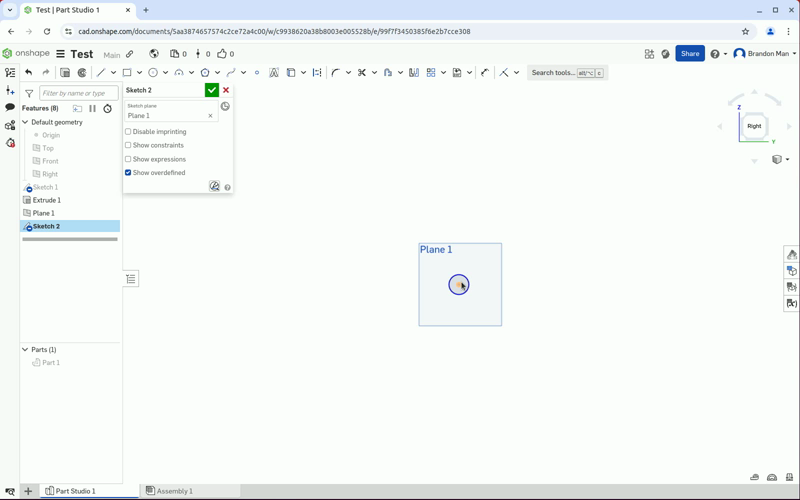
scroll(6)
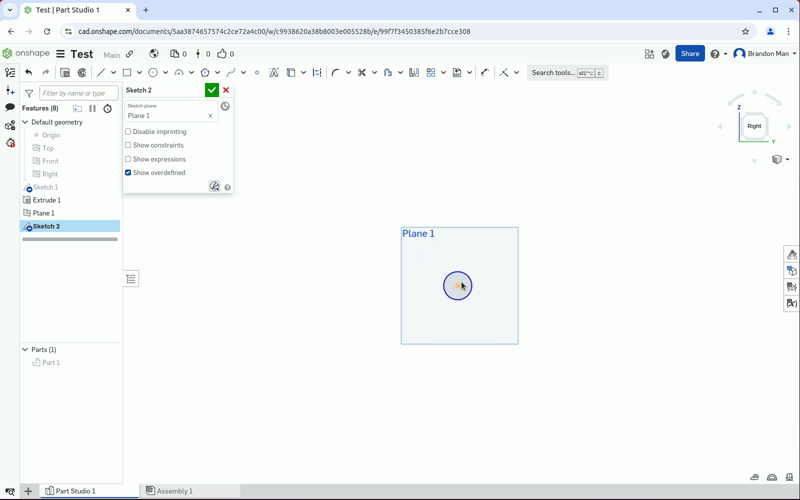
scroll(6)
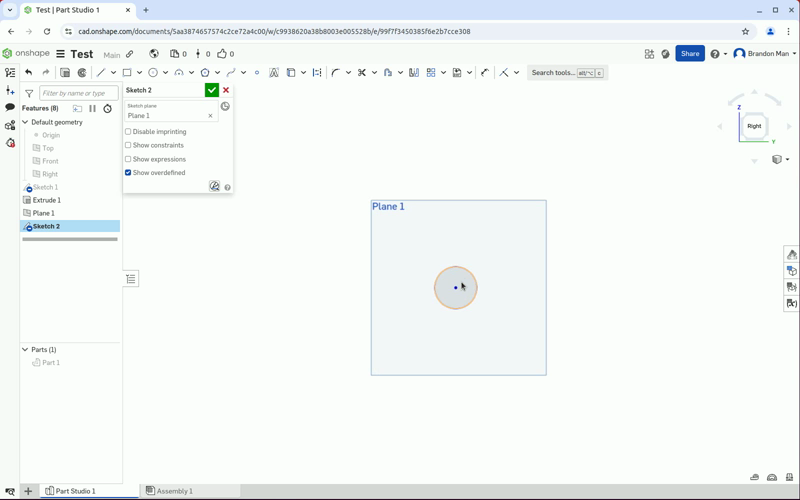
scroll(6)
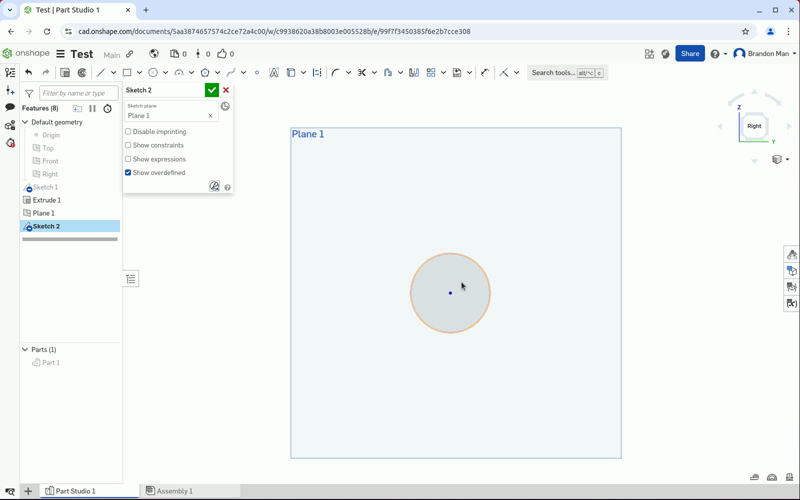
click(461, 281)
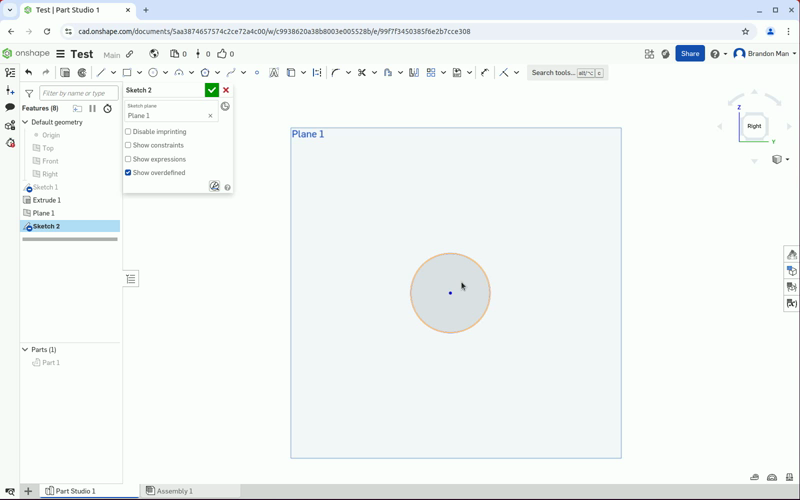
scroll(-6)
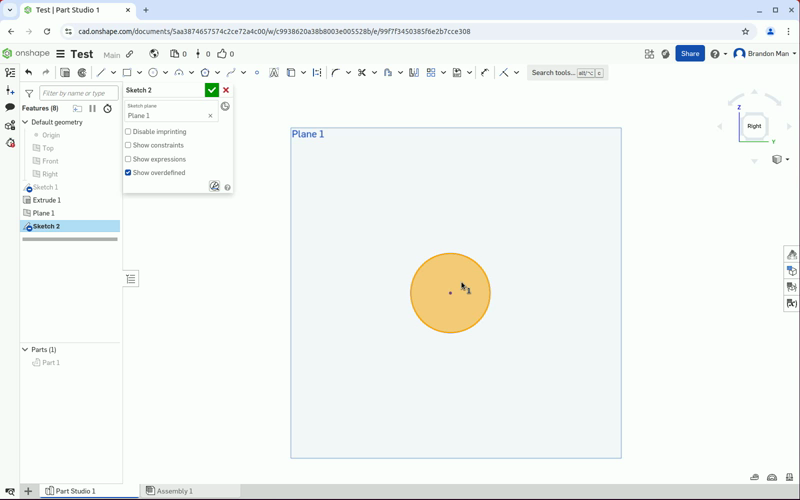
scroll(-6)
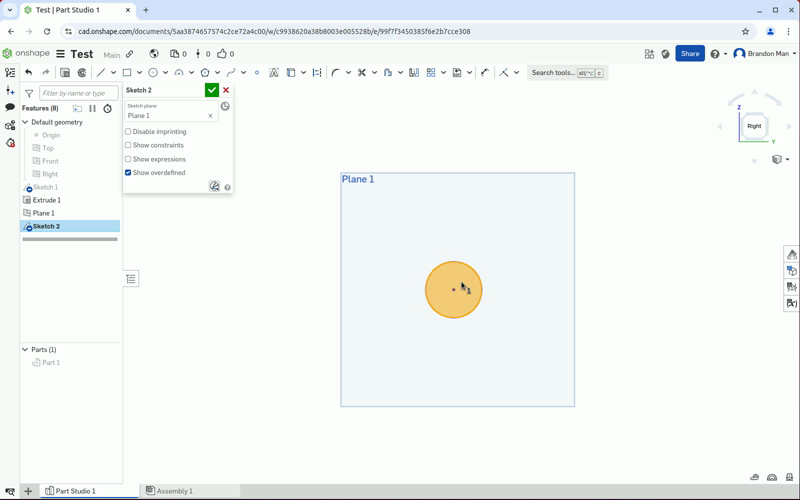
scroll(-6)
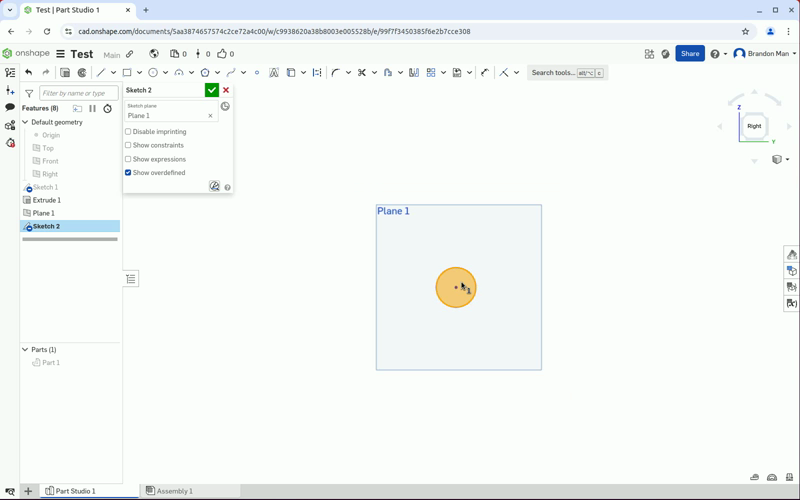
scroll(-6)
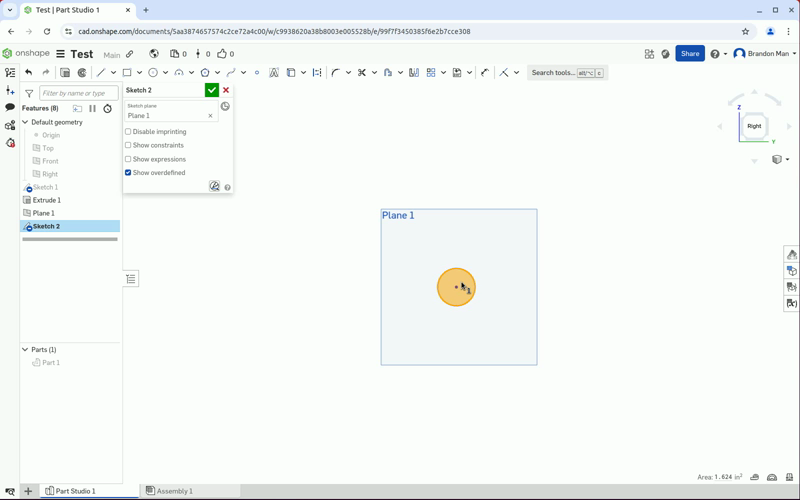
scroll(-6)
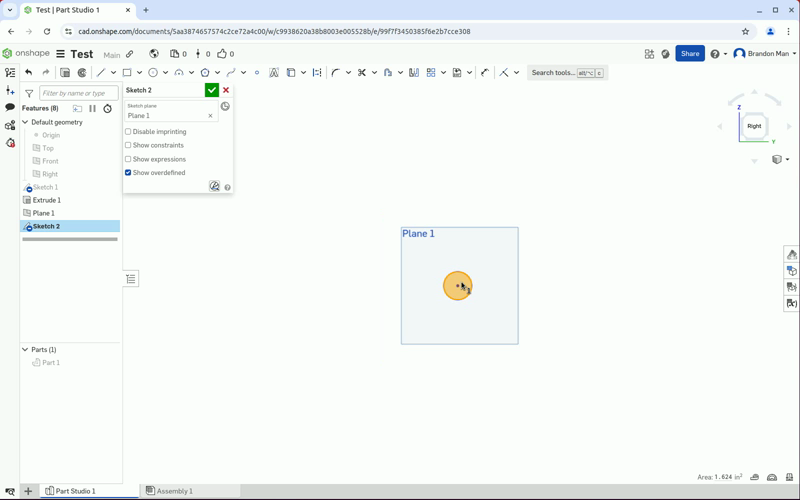
scroll(-6)
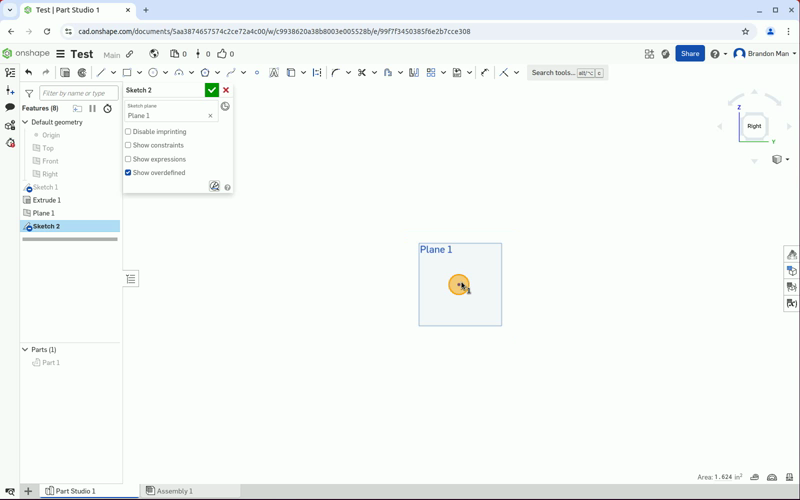
scroll(-6)
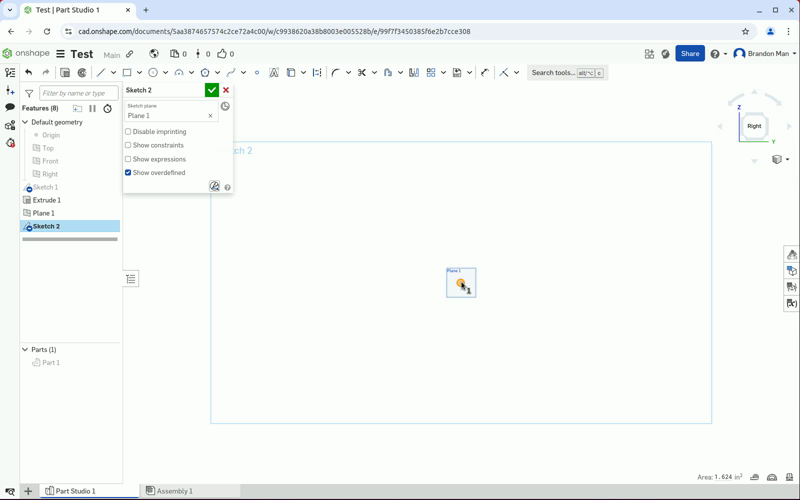
mouse_move(73, 352)
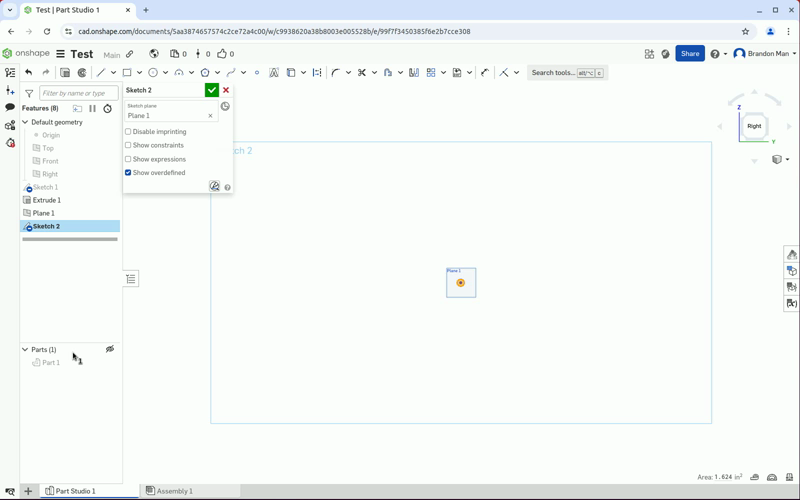
key(shift+y)
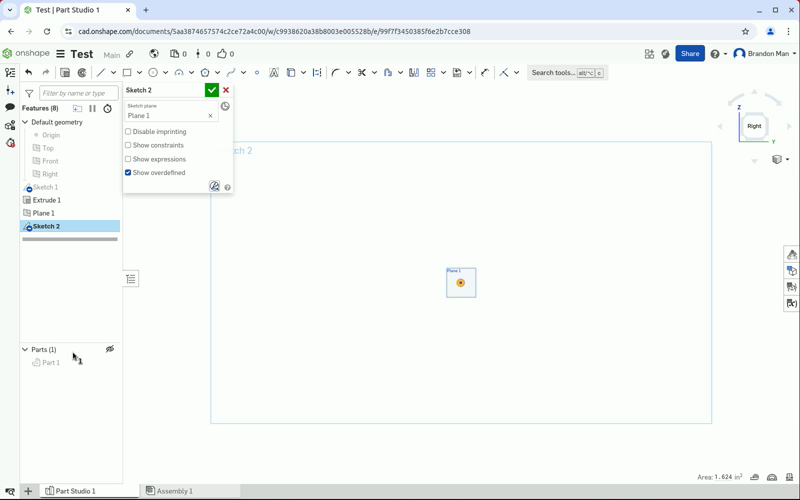
key(shift+e)
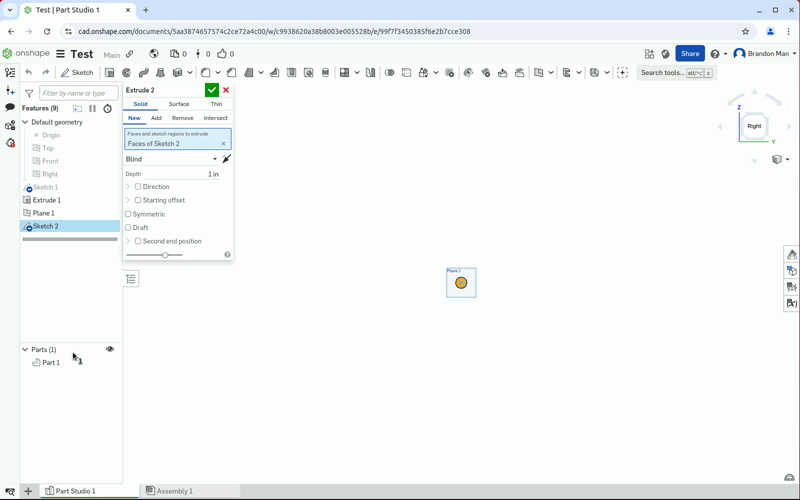
mouse_move(143, 106)
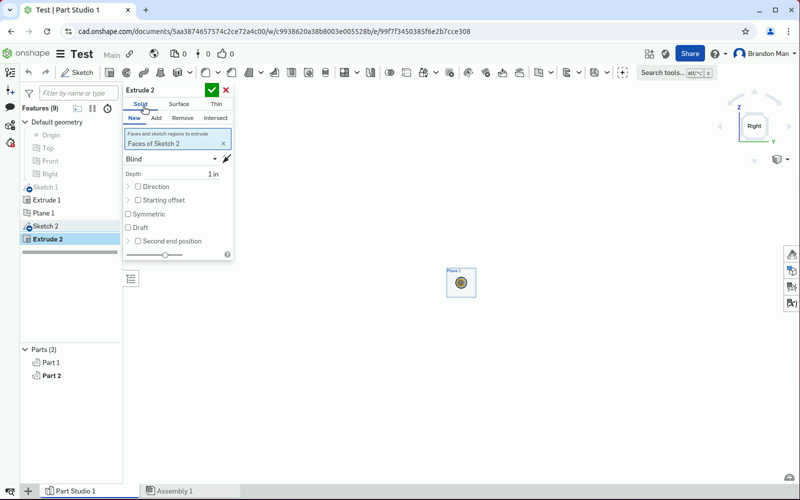
click(143, 106)
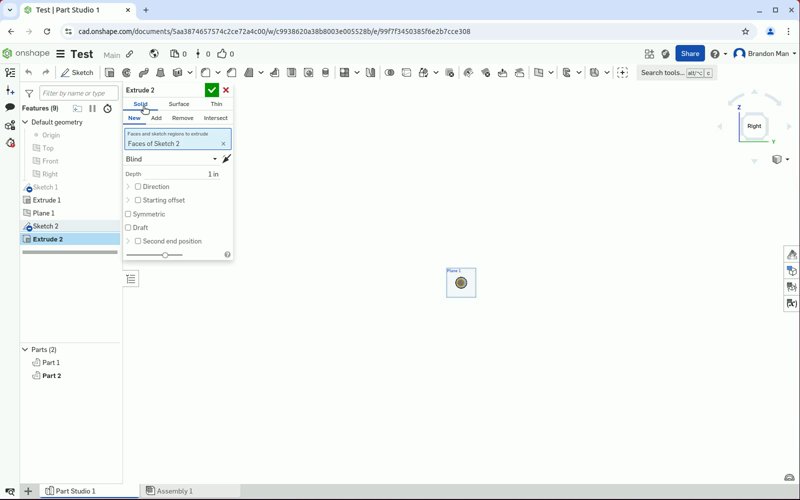
mouse_move(137, 120)
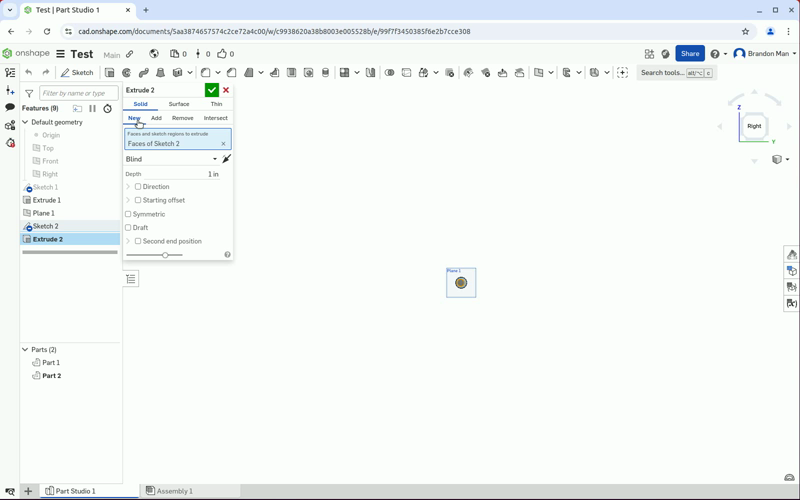
click(137, 120)
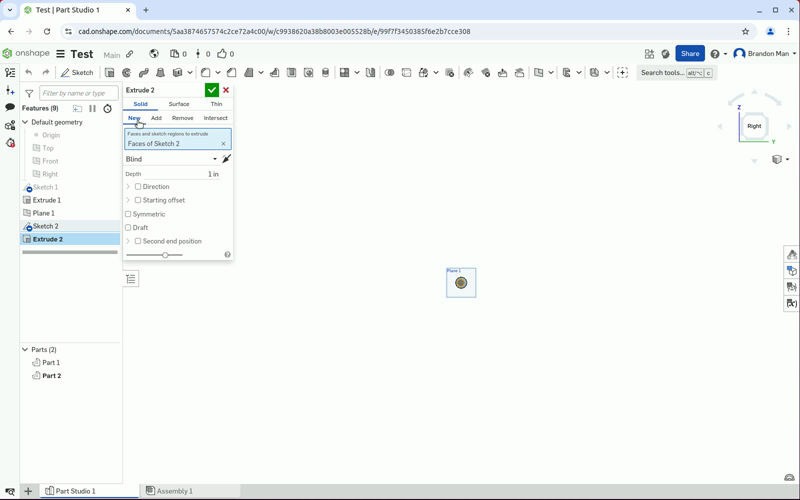
key(tab, 4)
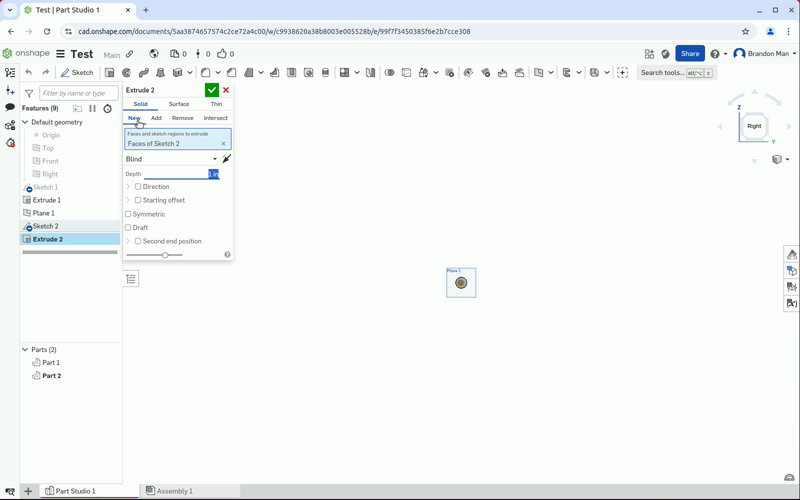
text(1.926)
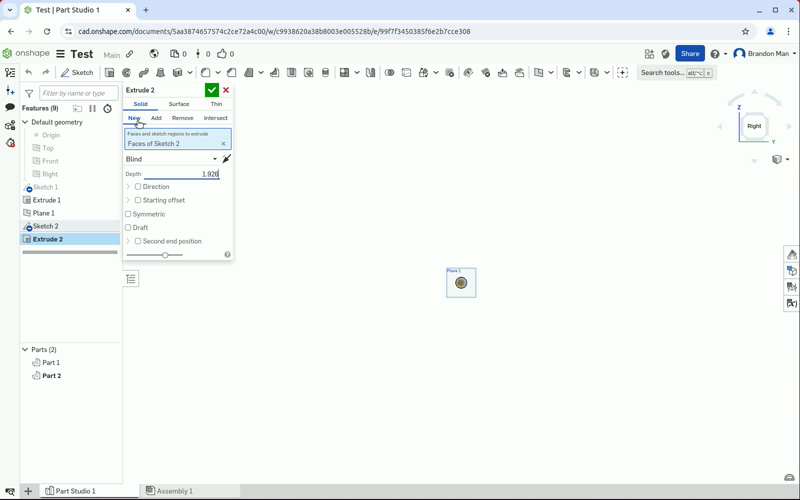
key(enter)
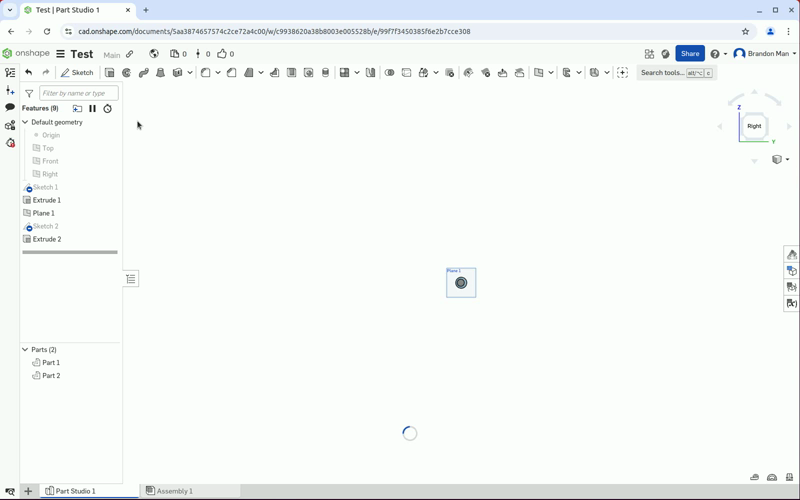
key(shift+h)
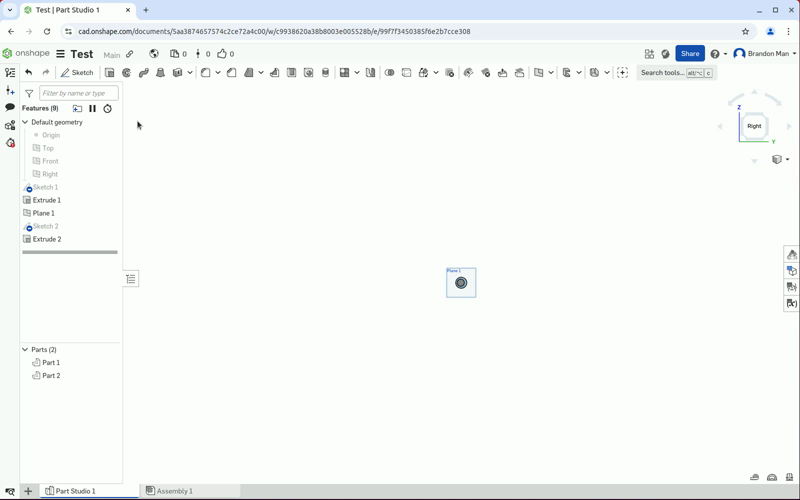
key(shift+h)
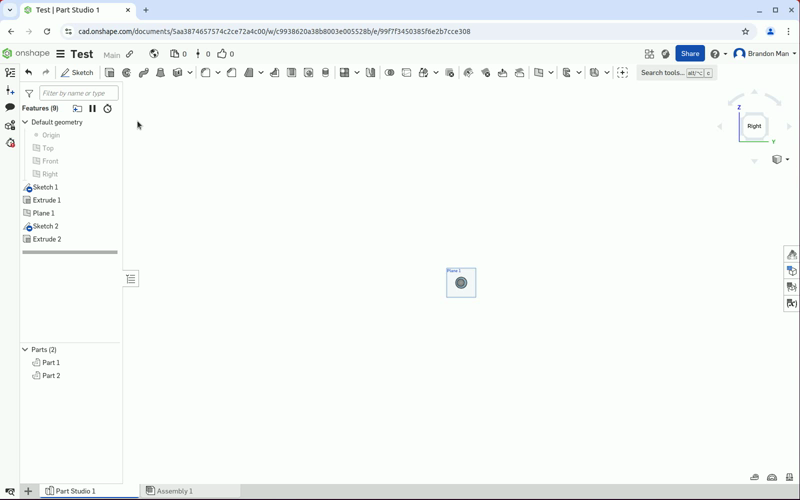
key(shift+7)
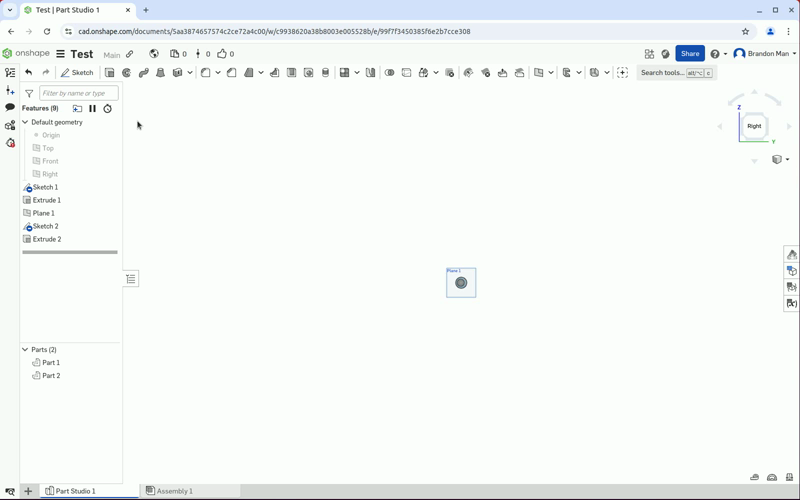
key(right, 2)
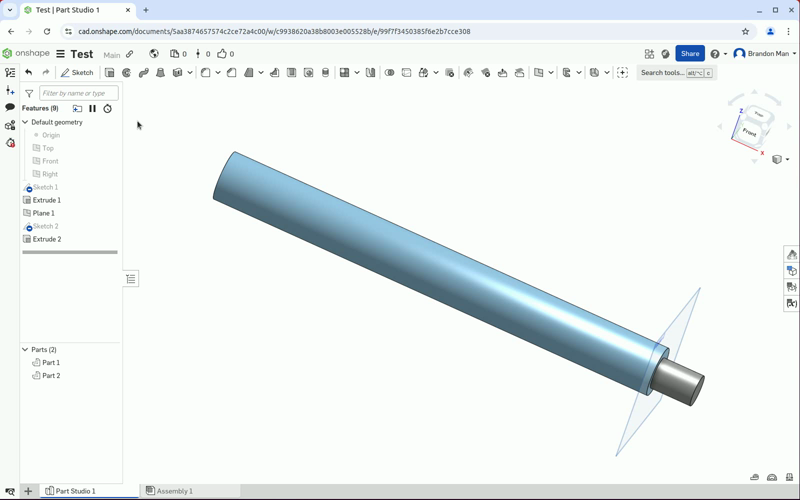
key(down, 2)
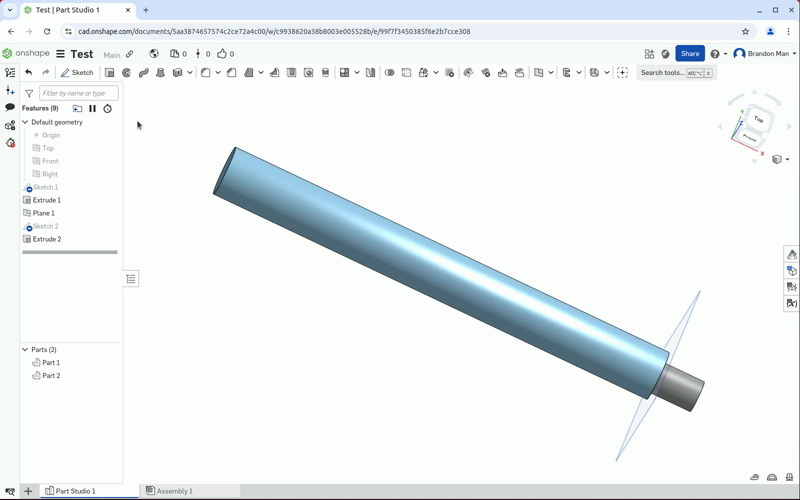
key(up, 2)
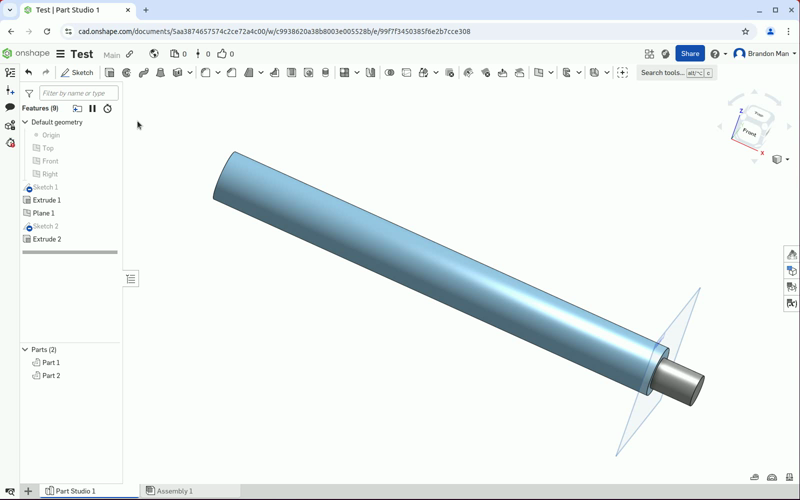
key(left, 2)
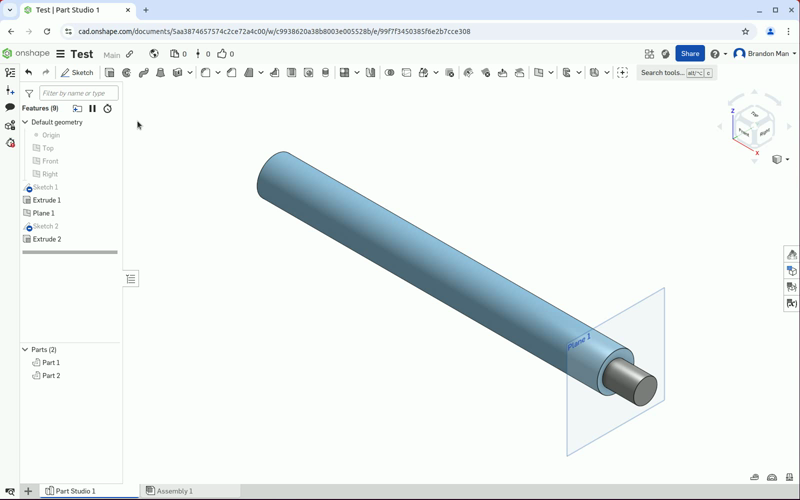
mouse_move(73, 189)
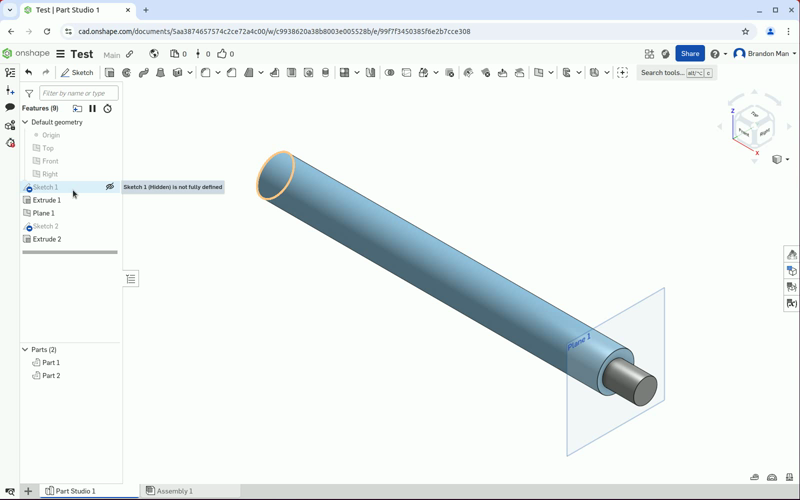
click(73, 189)